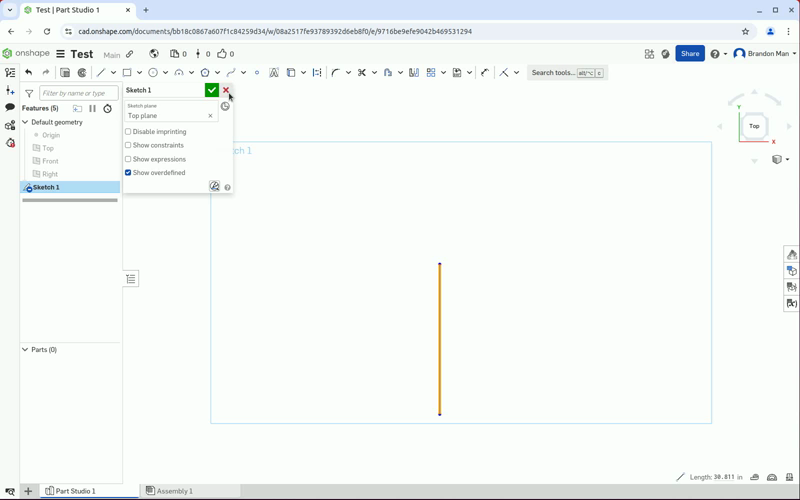
key(shift+h)
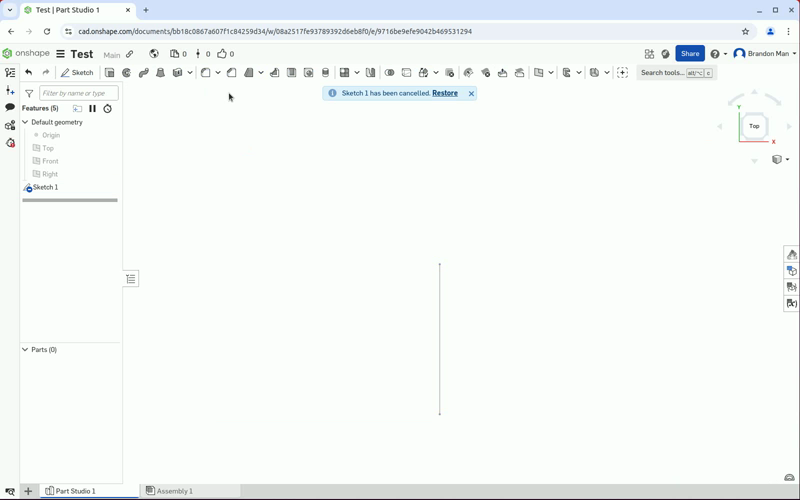
key(shift+s)
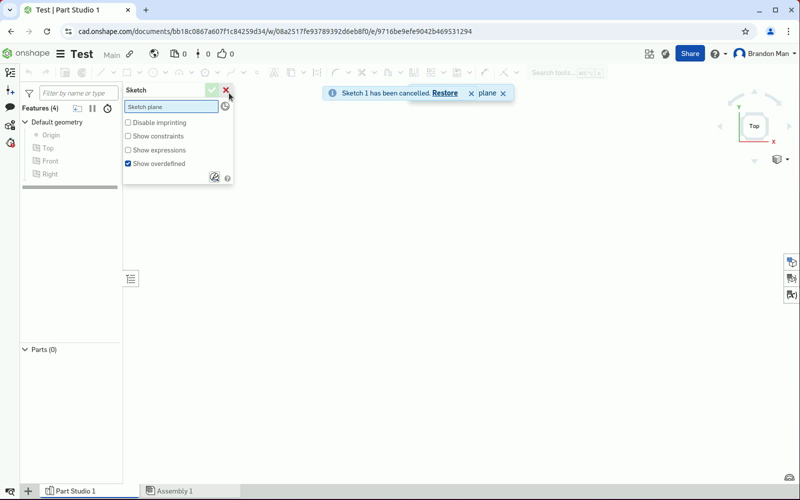
mouse_move(73, 150)
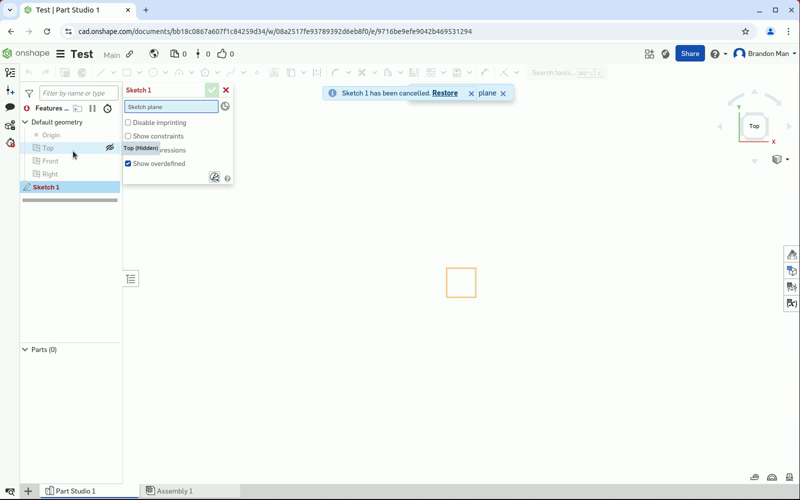
click(73, 150)
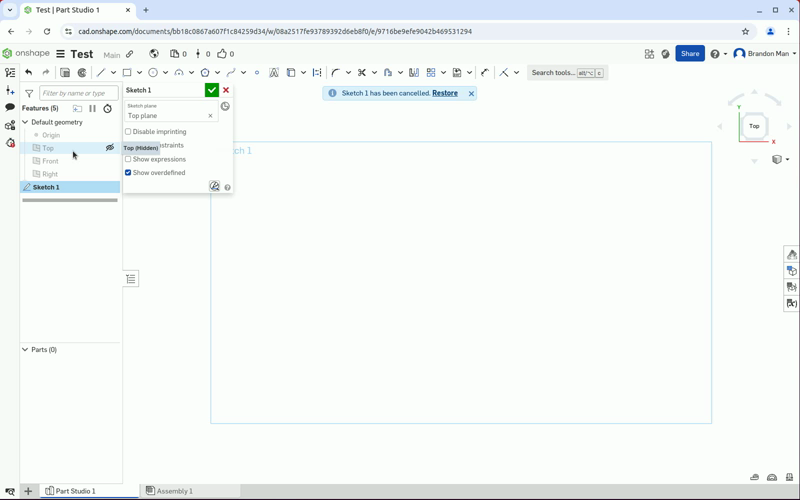
mouse_move(73, 352)
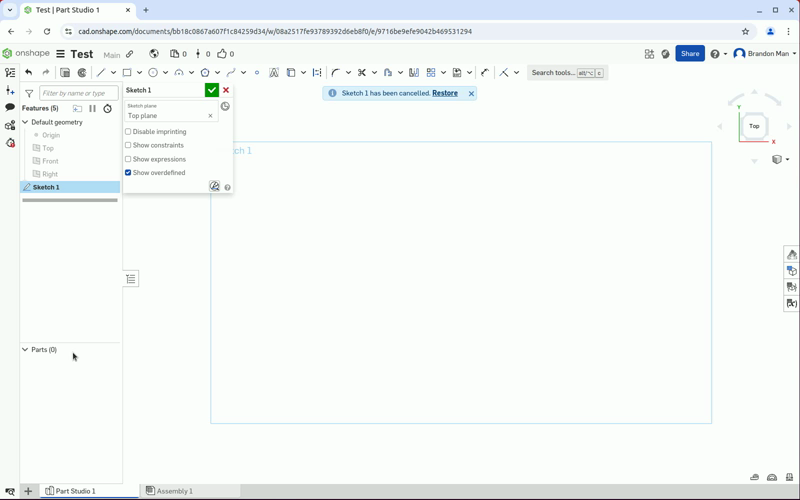
key(y)
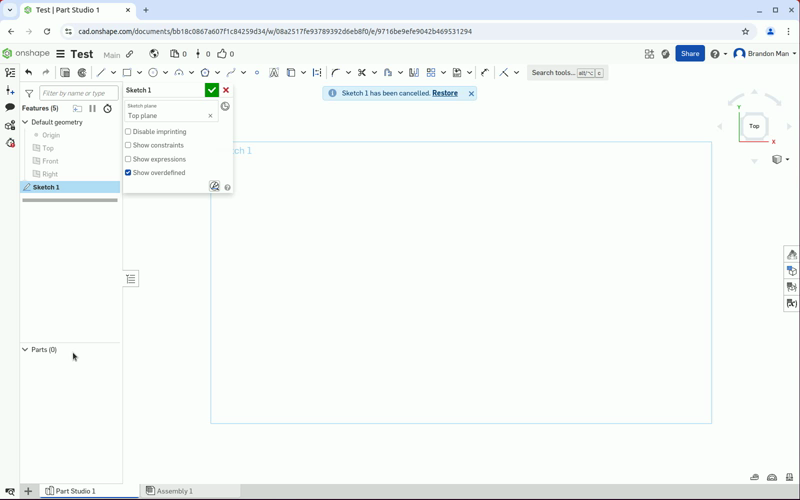
key(l)
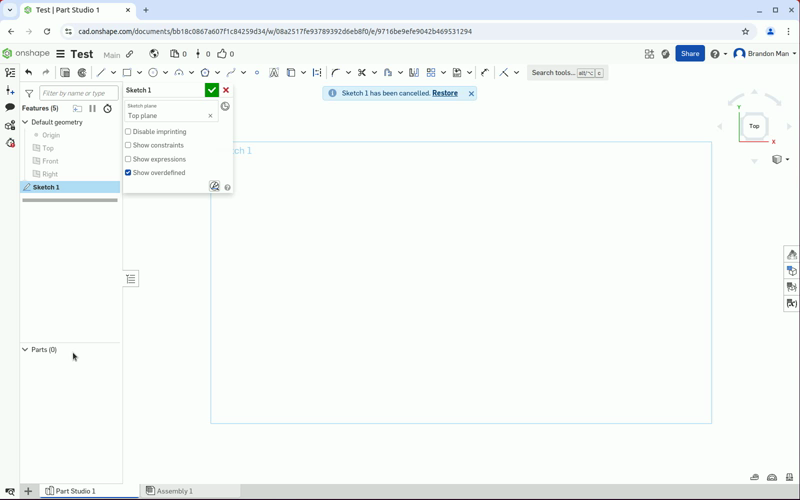
key_down(shift)
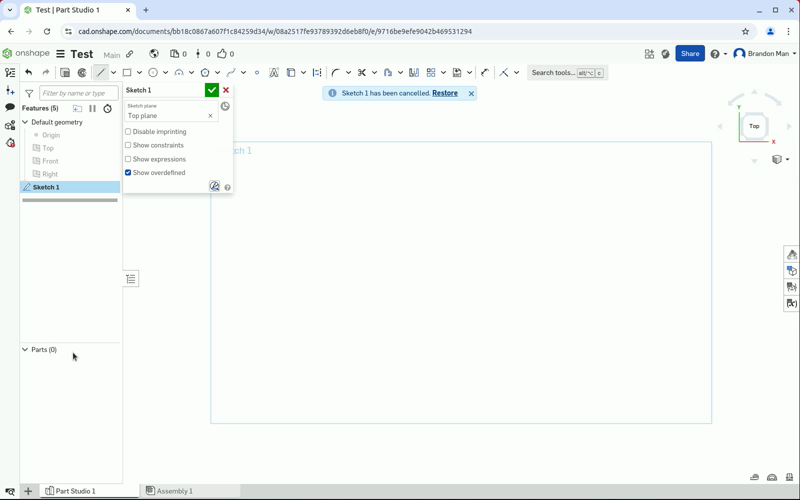
mouse_move(410, 341)
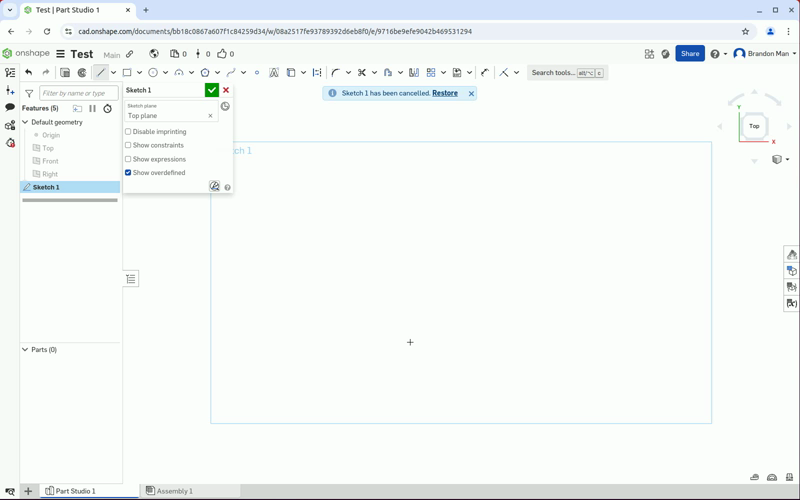
click(410, 341)
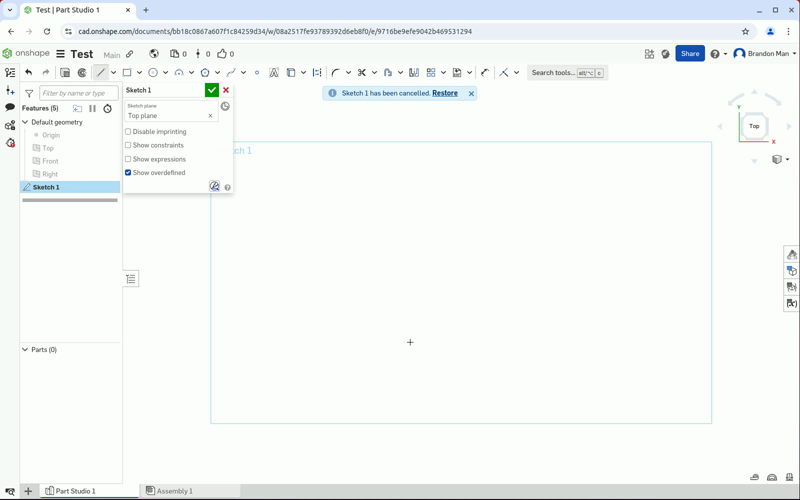
key_up(shift)
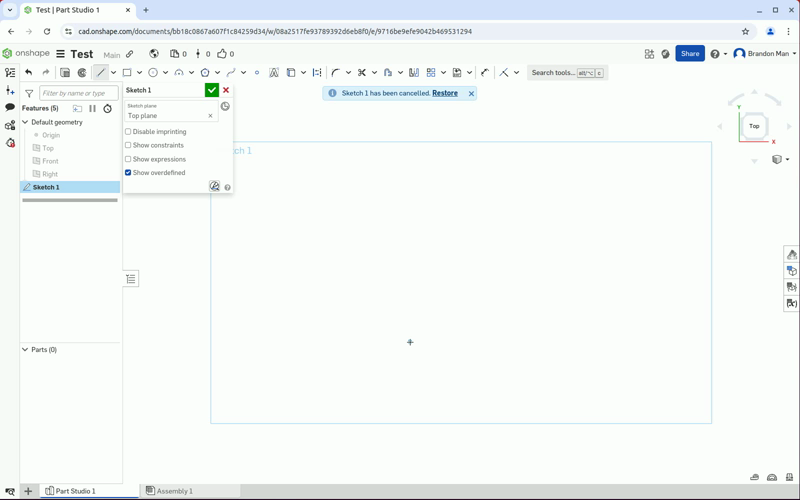
key_down(shift)
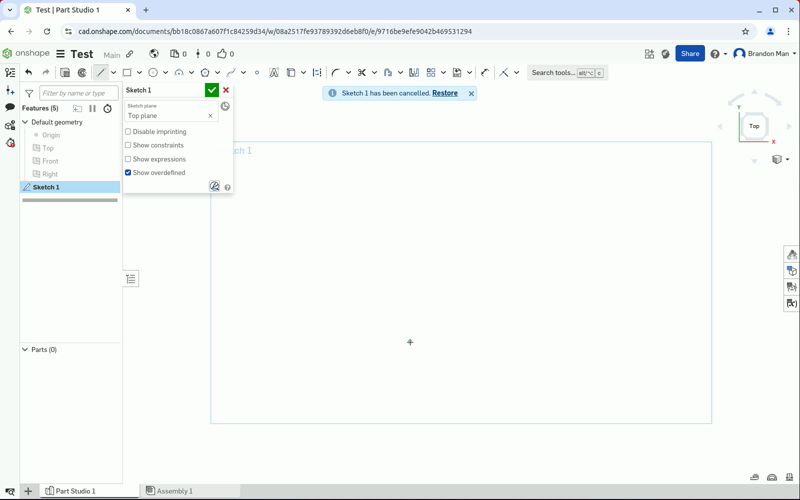
mouse_move(511, 341)
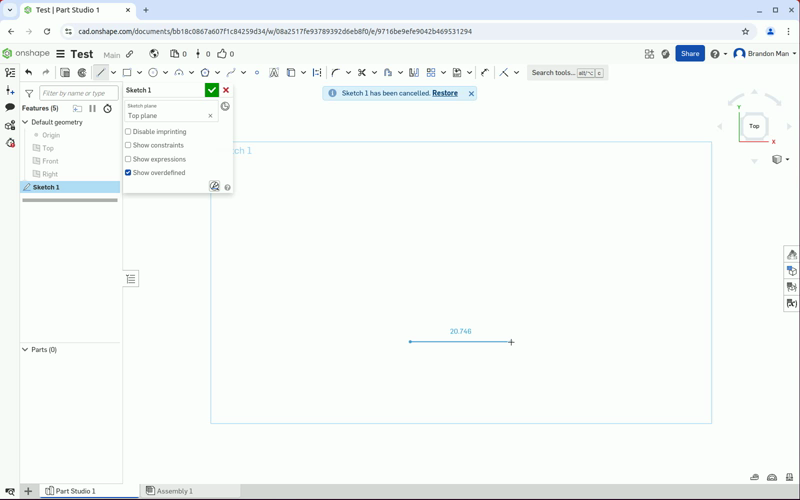
click(511, 341)
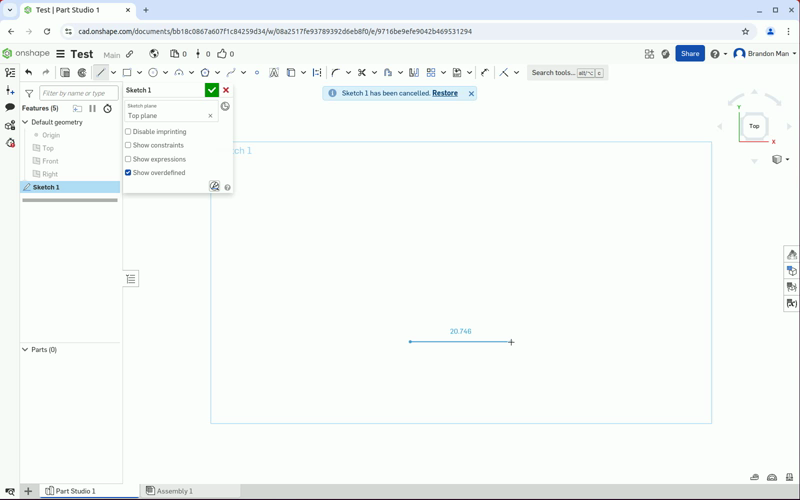
key_up(shift)
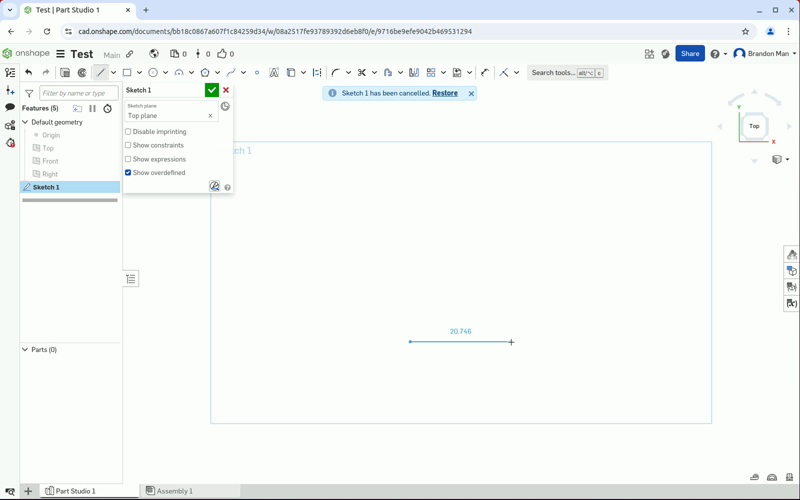
key_down(shift)
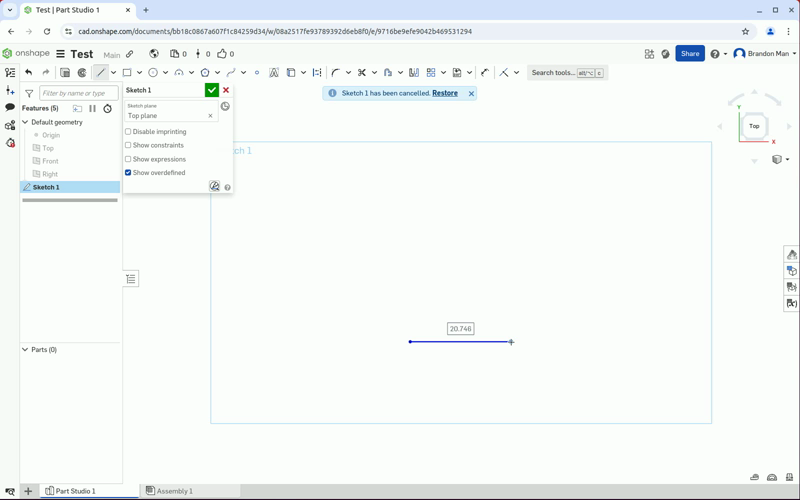
mouse_move(511, 223)
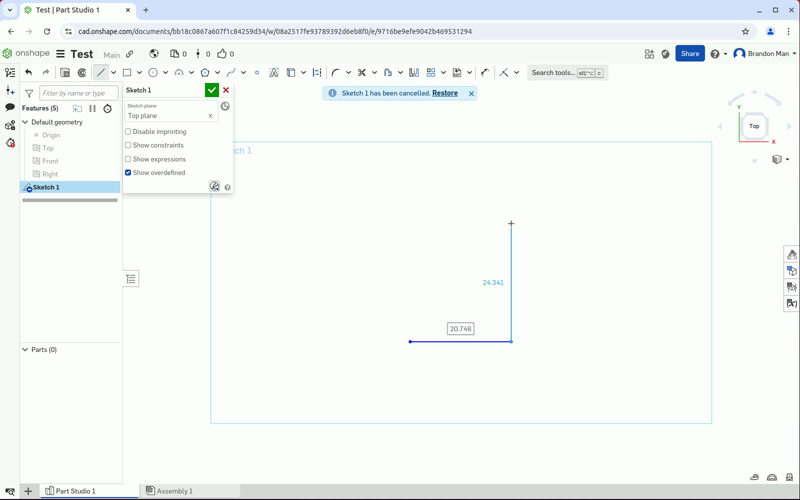
click(511, 223)
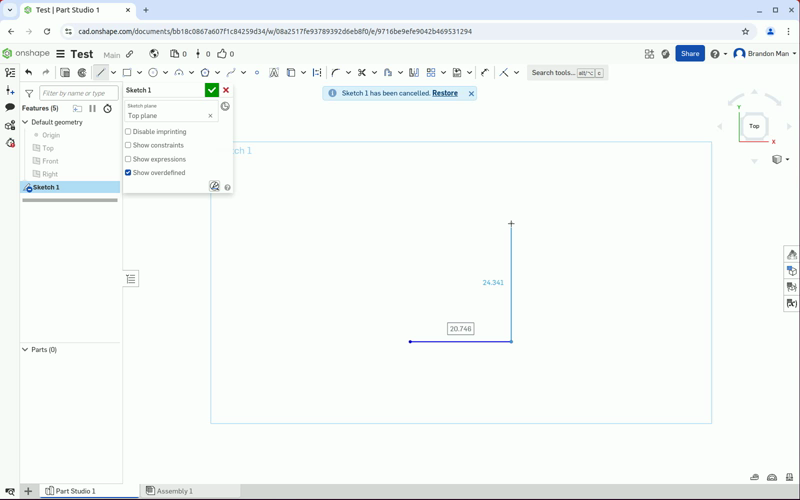
key_up(shift)
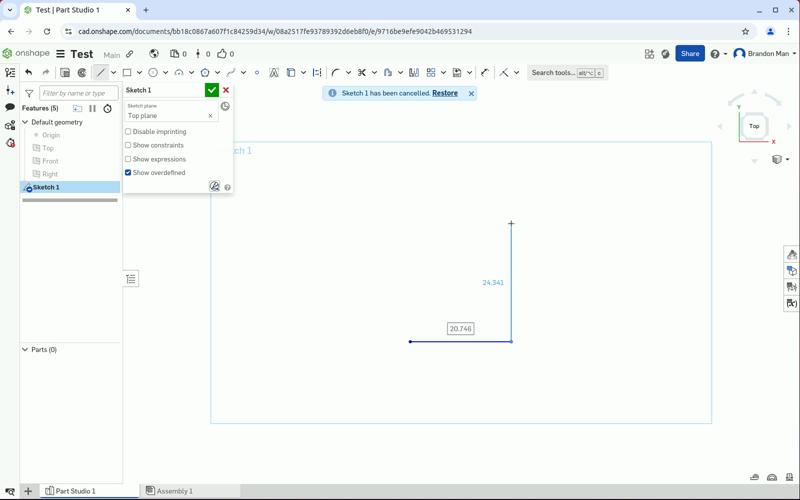
key_down(shift)
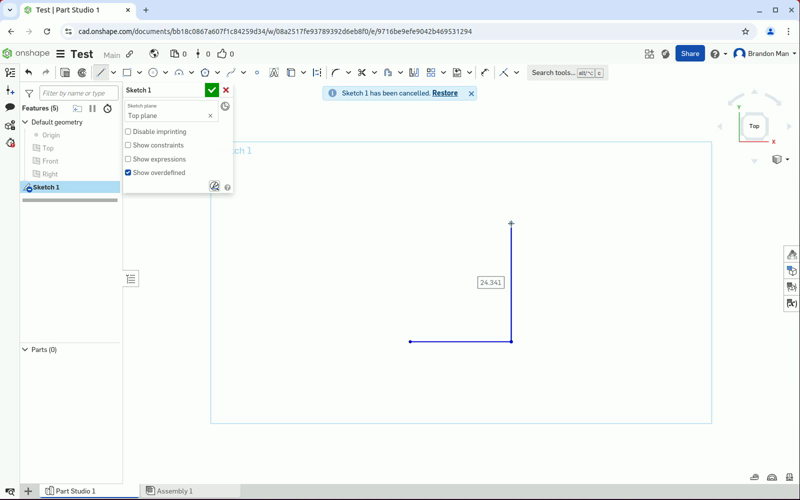
mouse_move(541, 223)
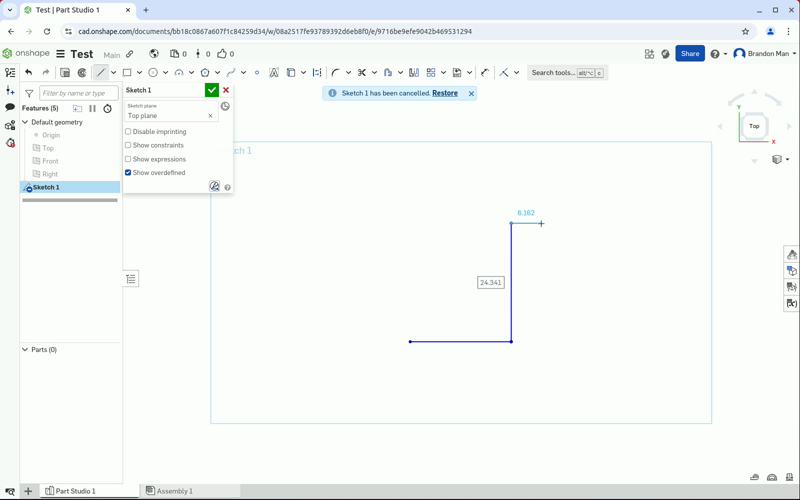
mouse_move(500, 223)
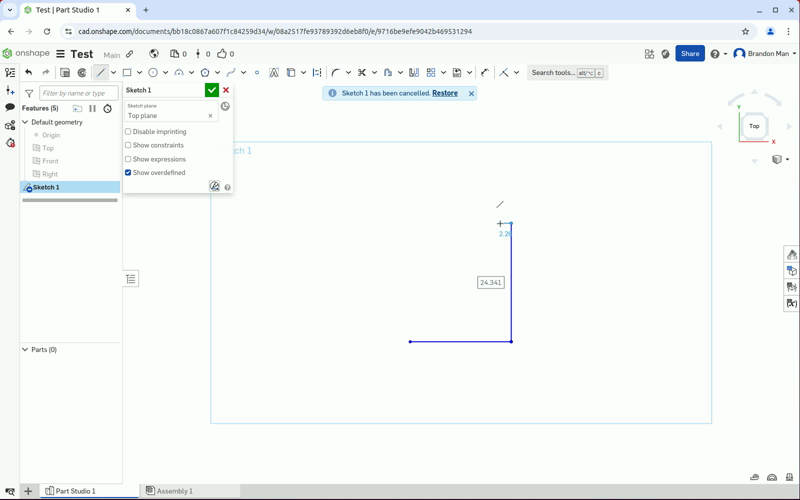
click(500, 223)
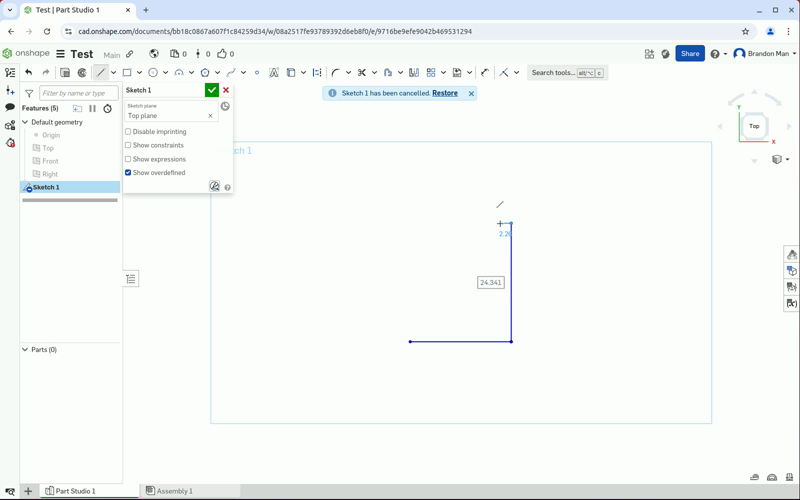
key_up(shift)
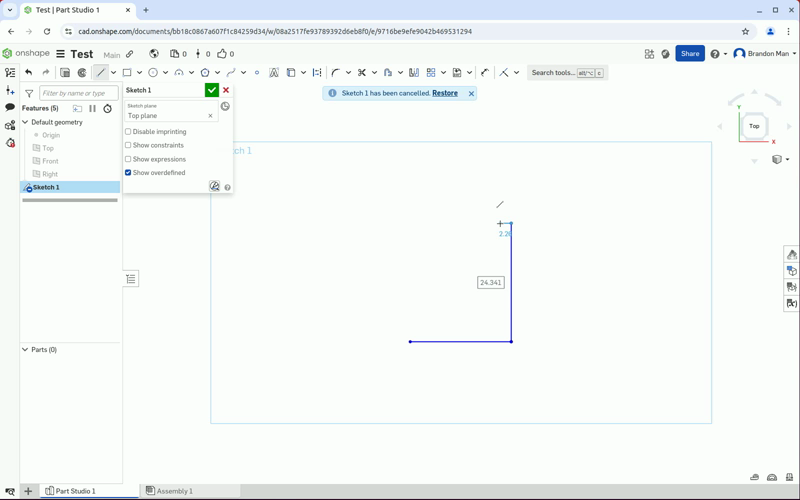
key_down(shift)
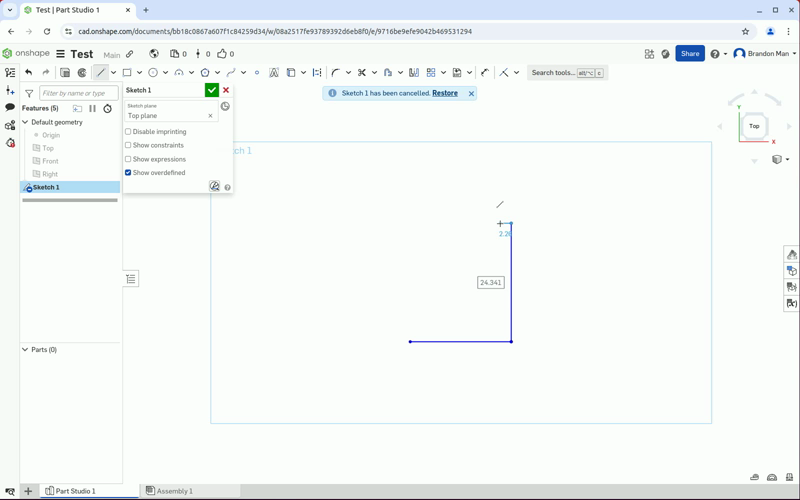
mouse_move(530, 223)
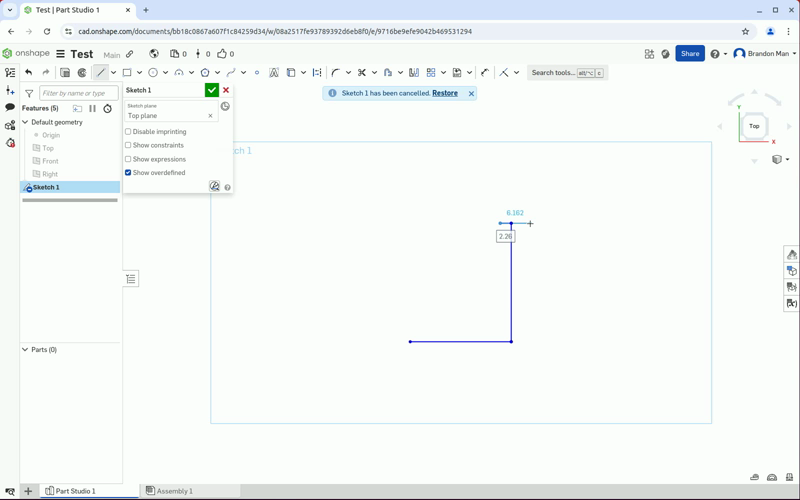
mouse_move(500, 234)
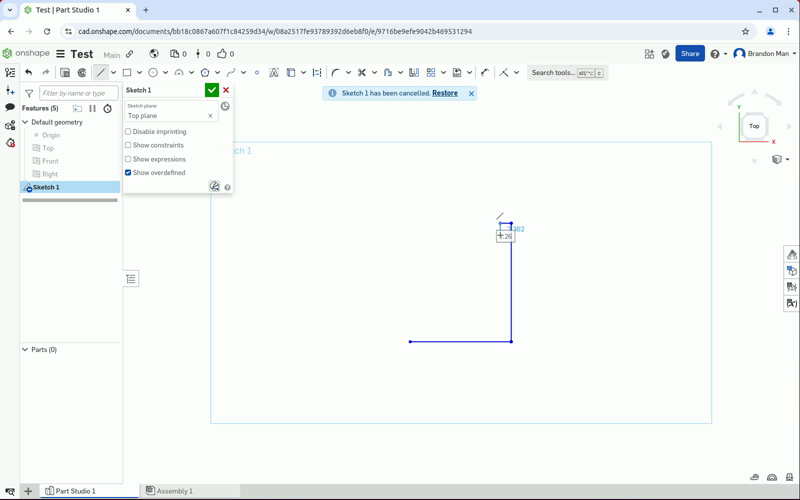
click(500, 234)
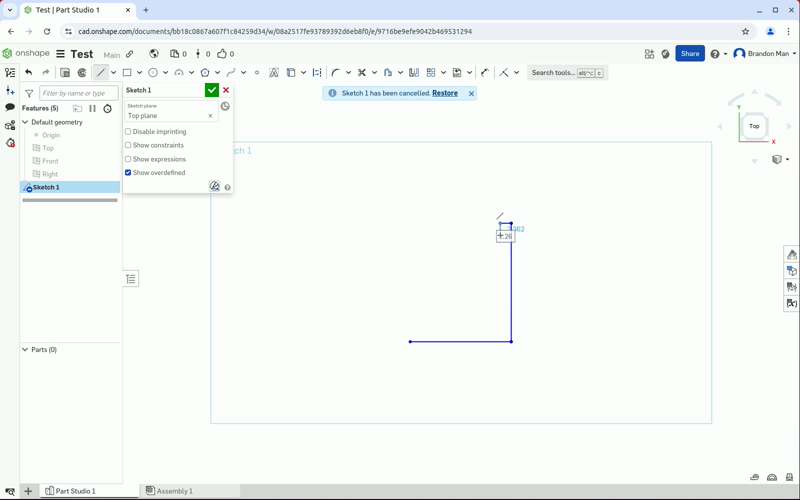
key_up(shift)
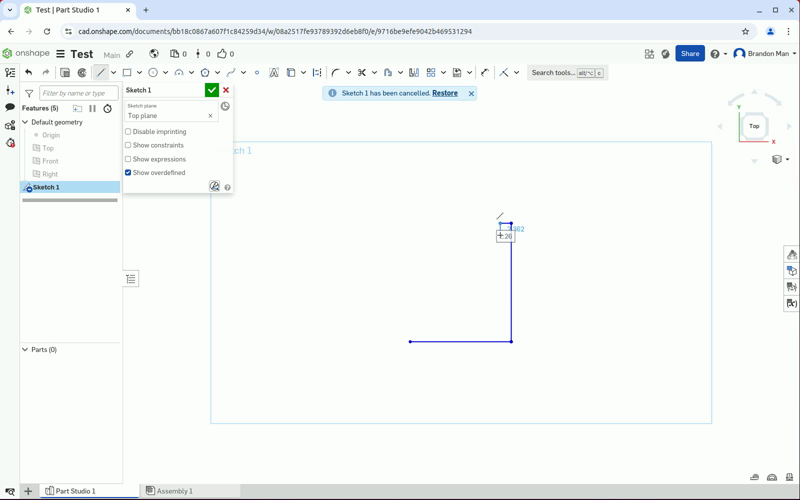
key_down(shift)
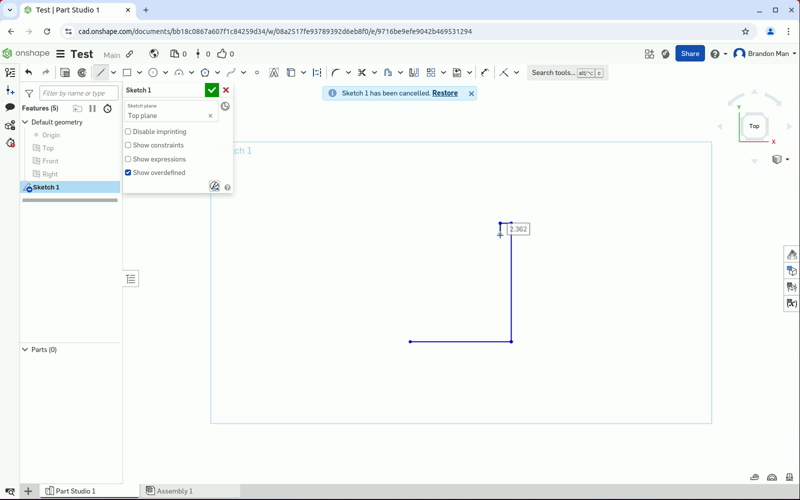
mouse_move(500, 330)
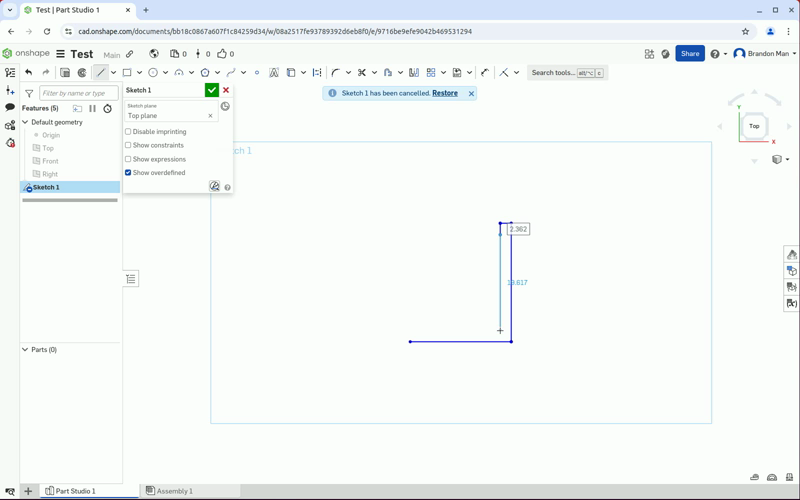
click(500, 330)
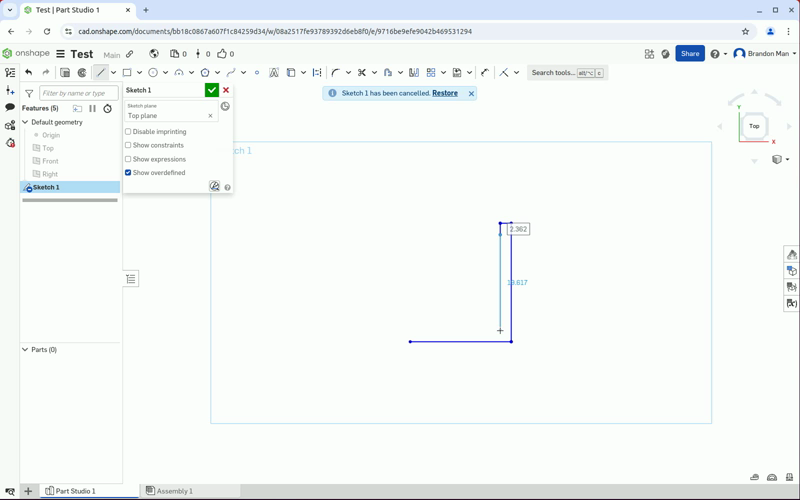
key_up(shift)
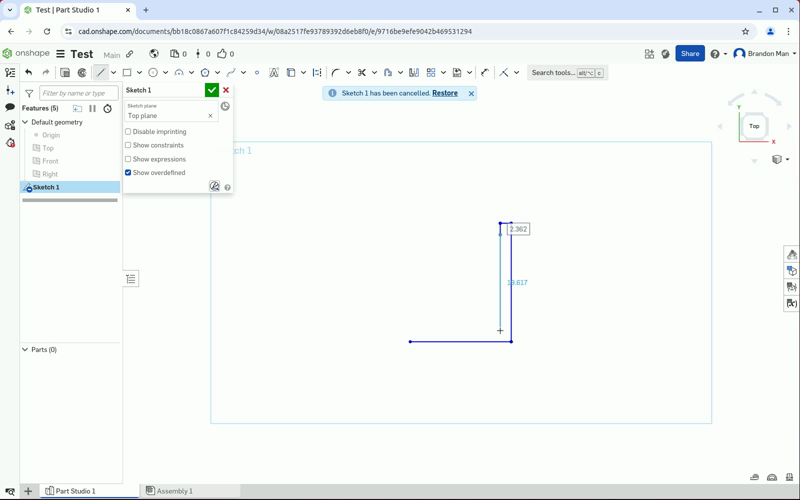
key_down(shift)
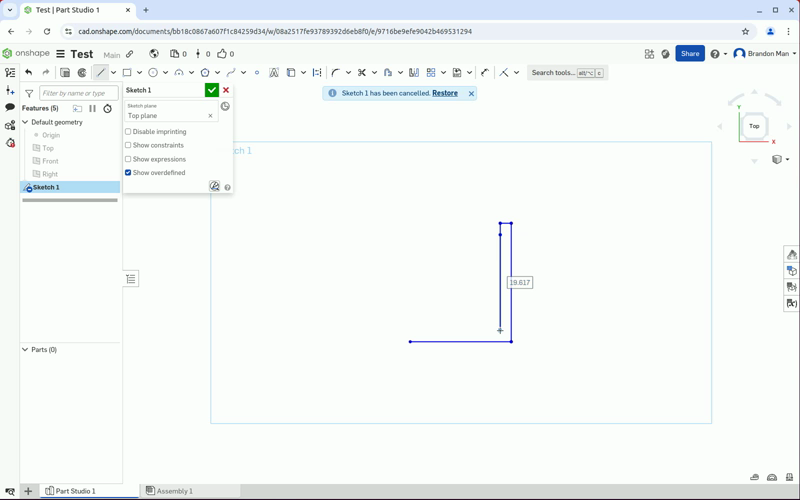
mouse_move(421, 330)
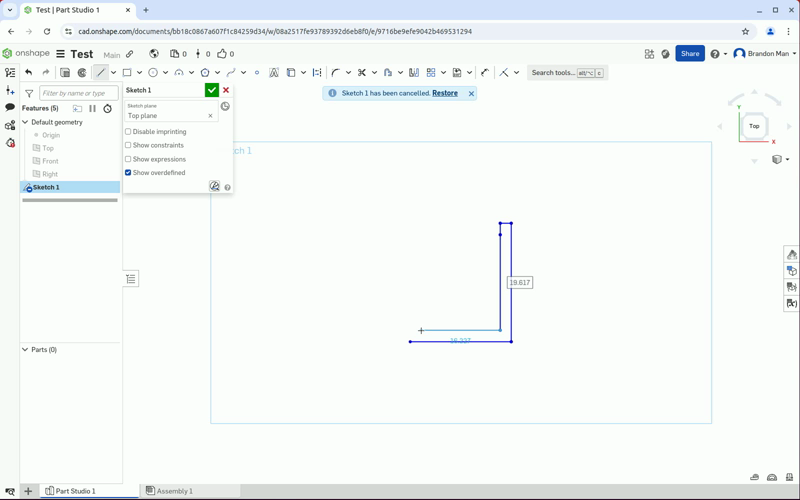
click(421, 330)
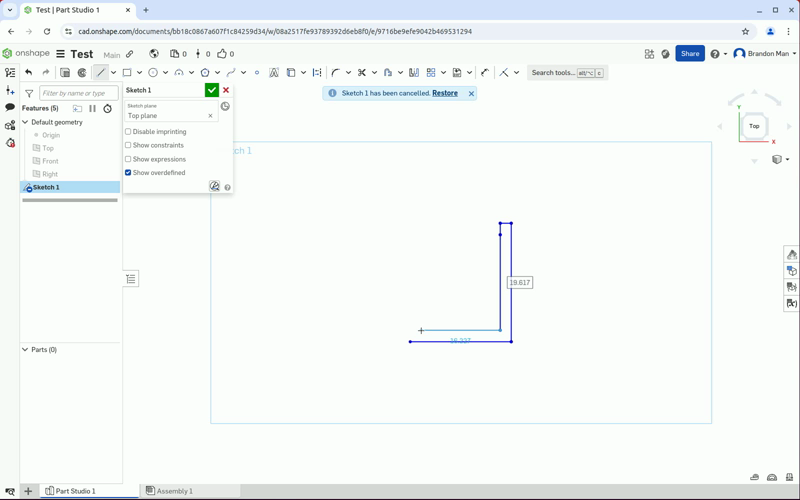
key_up(shift)
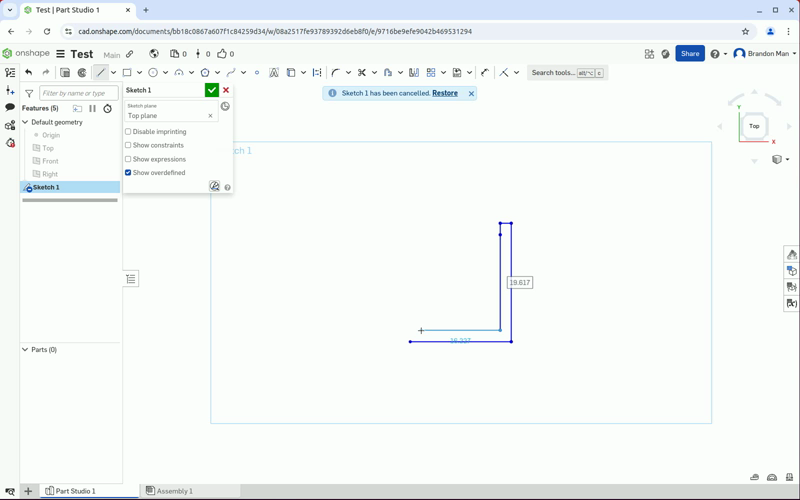
key_down(shift)
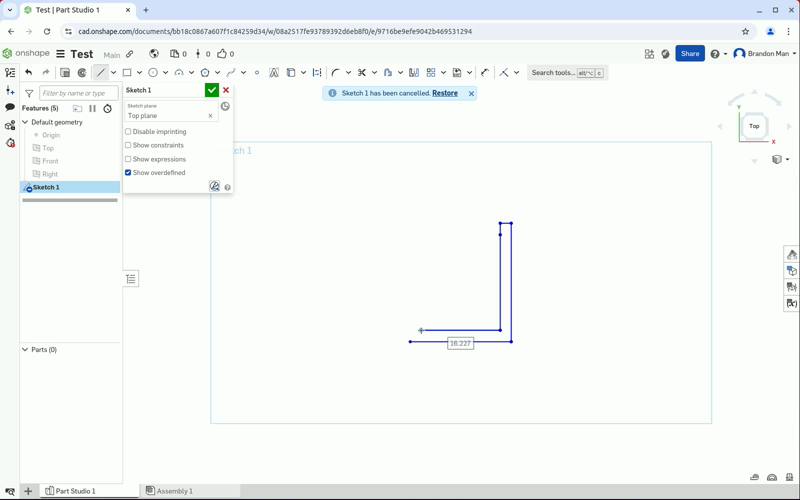
mouse_move(421, 234)
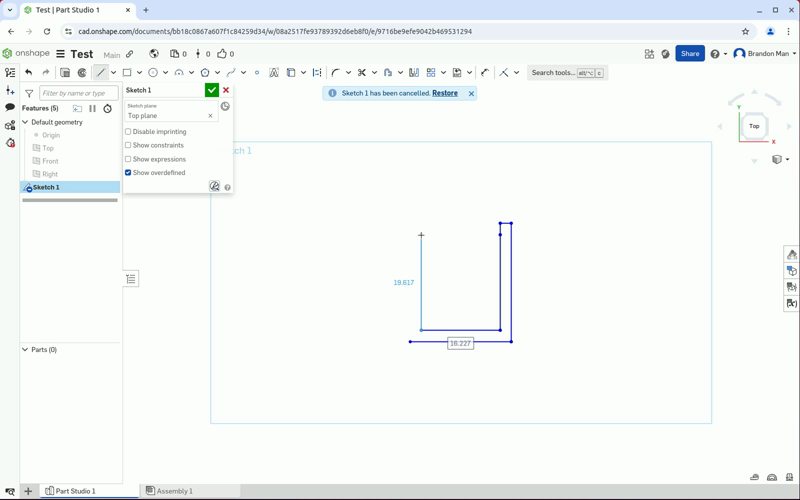
click(421, 234)
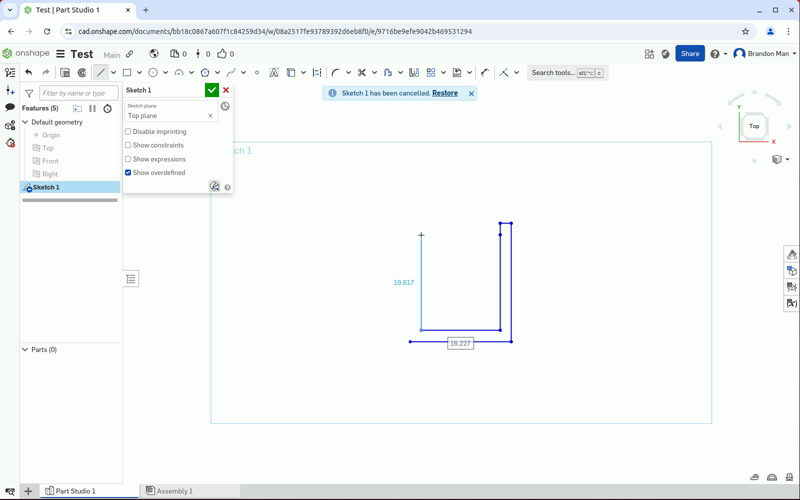
key_up(shift)
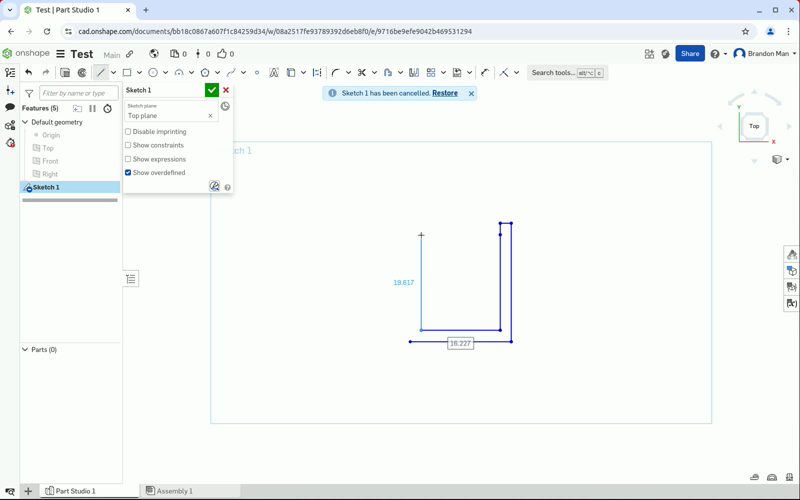
key_down(shift)
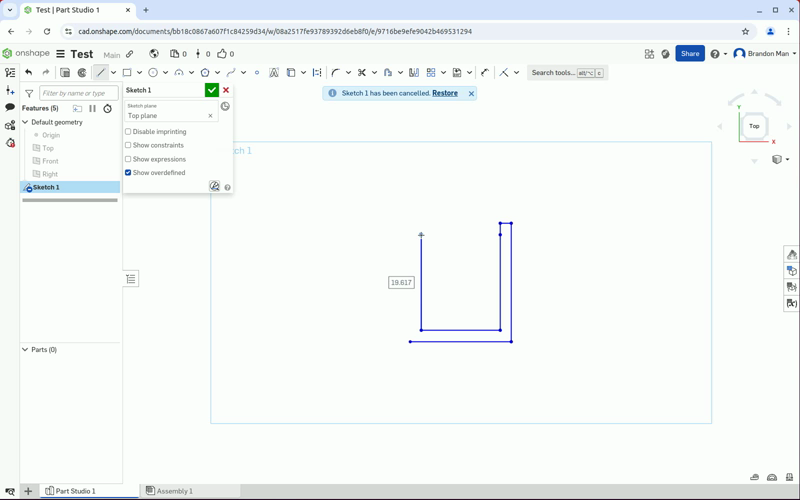
mouse_move(451, 234)
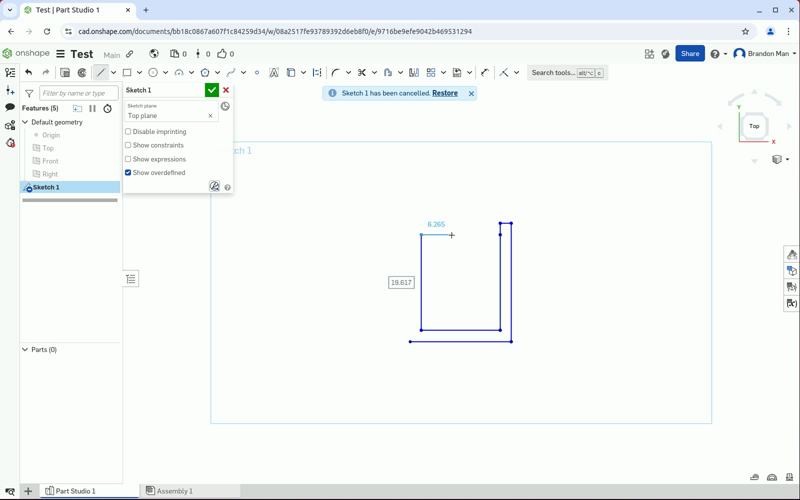
mouse_move(421, 223)
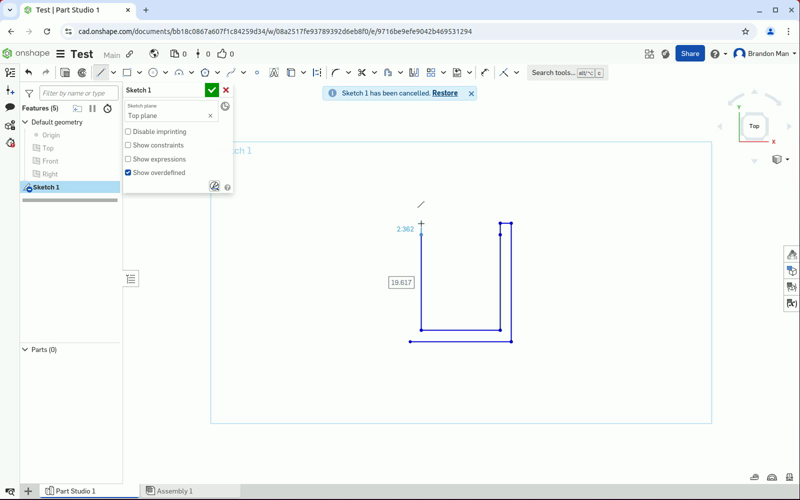
click(421, 223)
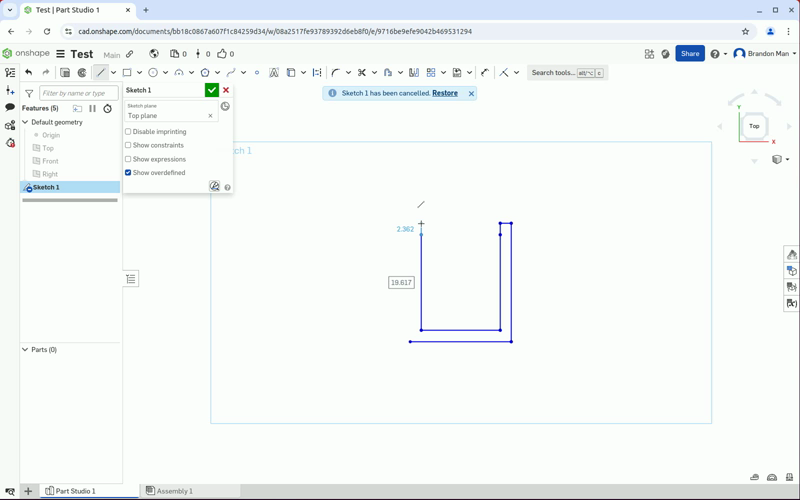
key_up(shift)
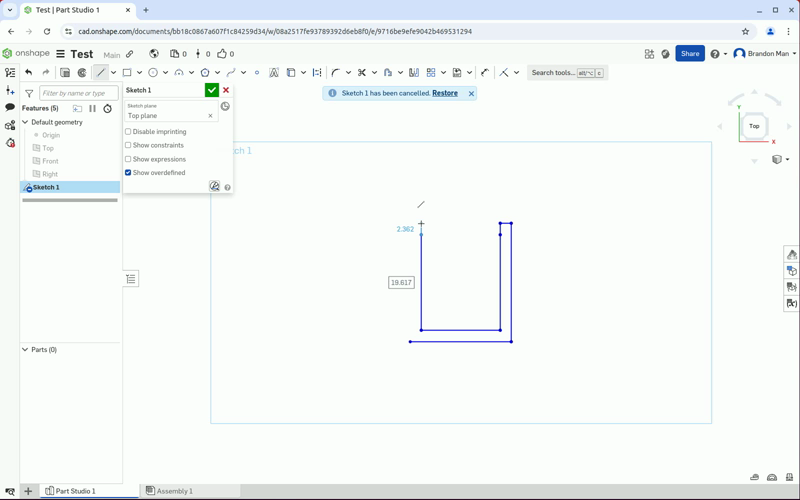
key_down(shift)
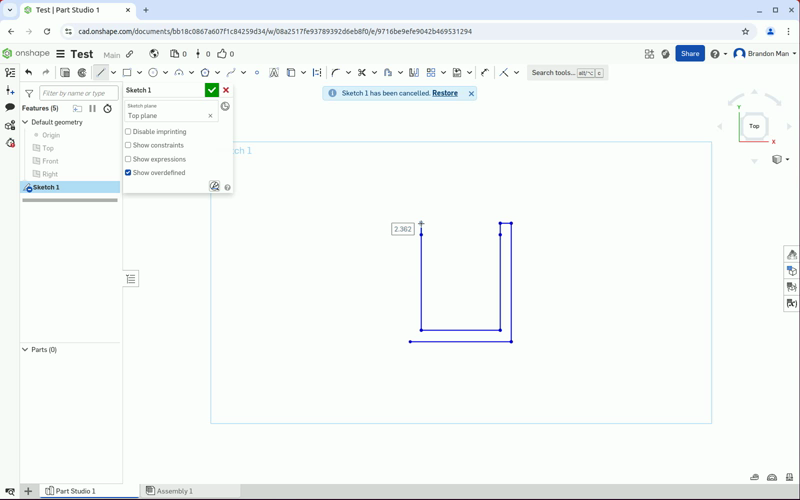
mouse_move(451, 223)
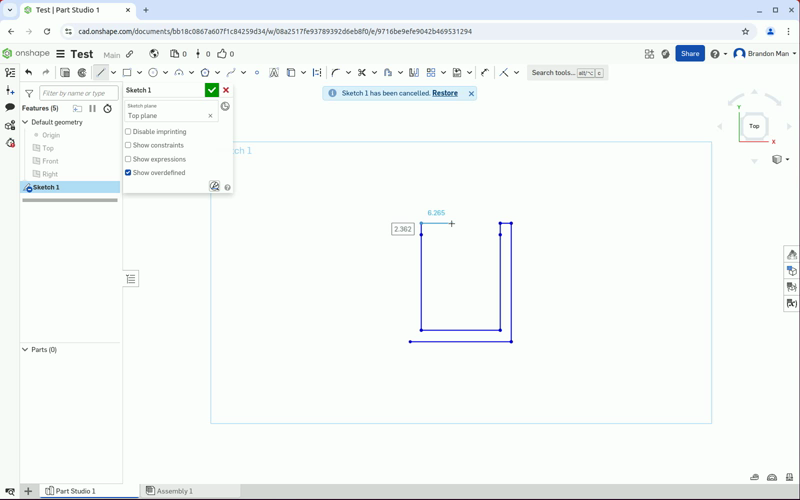
mouse_move(410, 223)
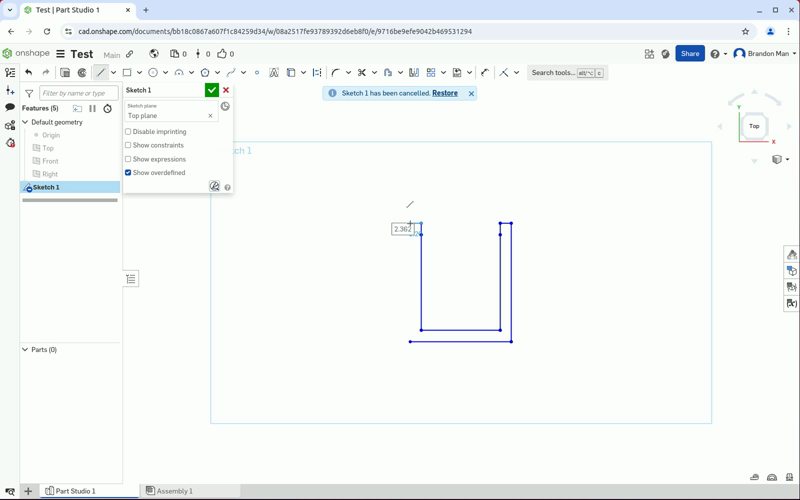
click(410, 223)
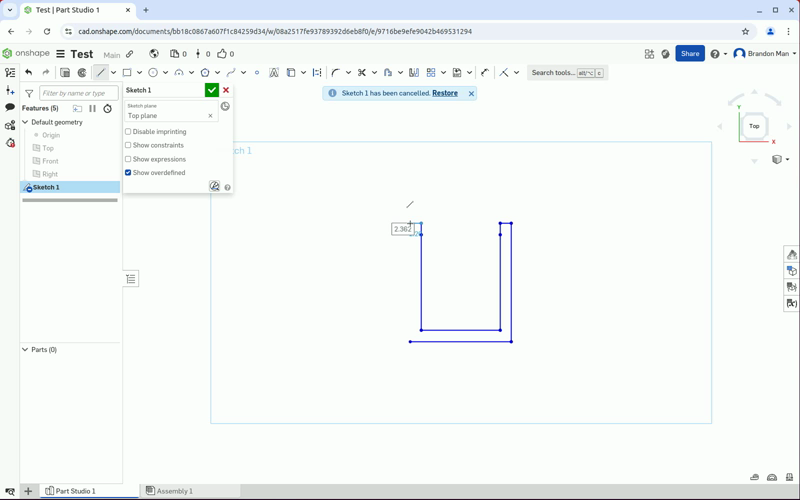
key_up(shift)
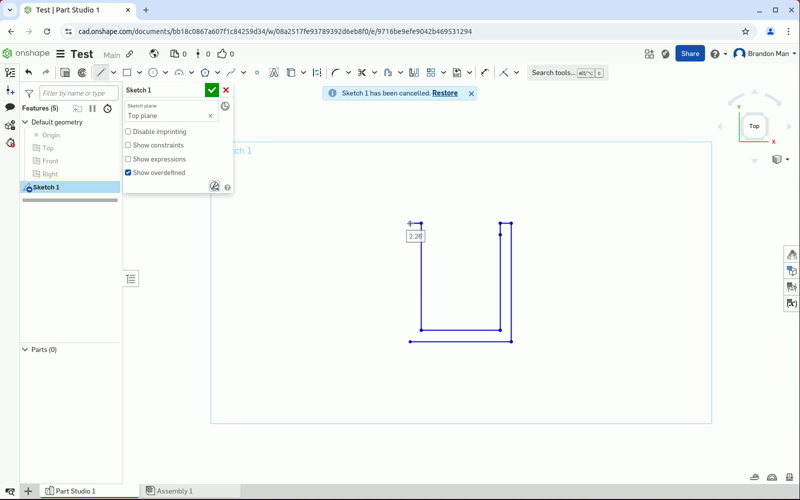
key_down(shift)
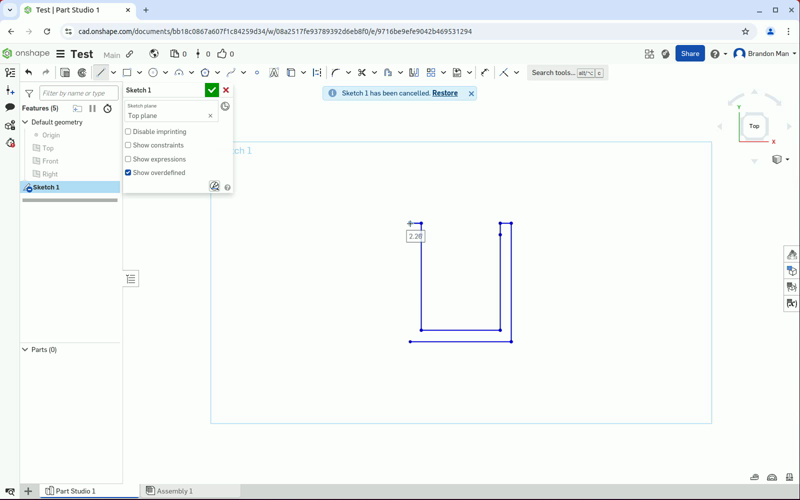
mouse_move(410, 341)
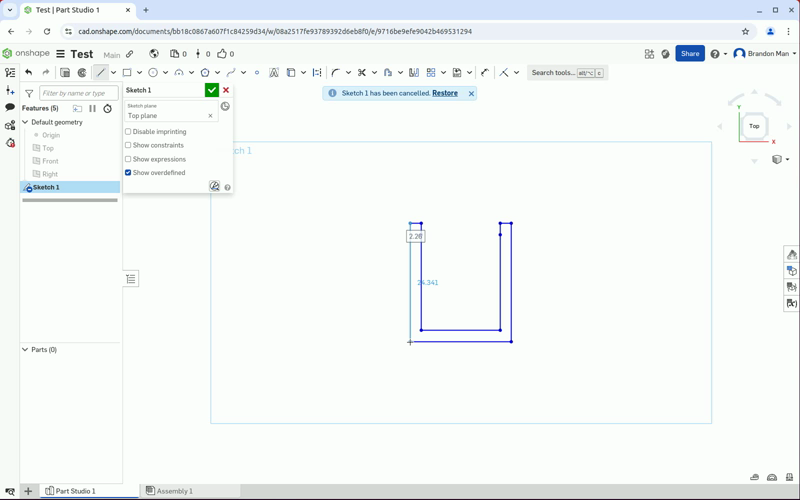
key_up(shift)
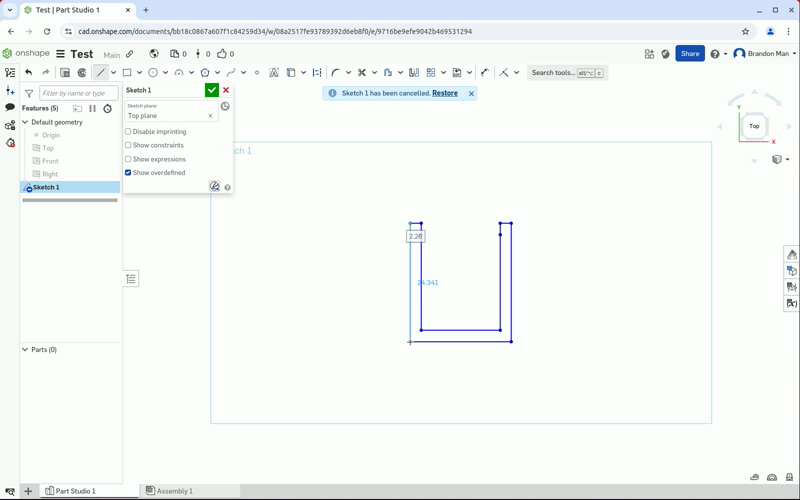
click(410, 341)
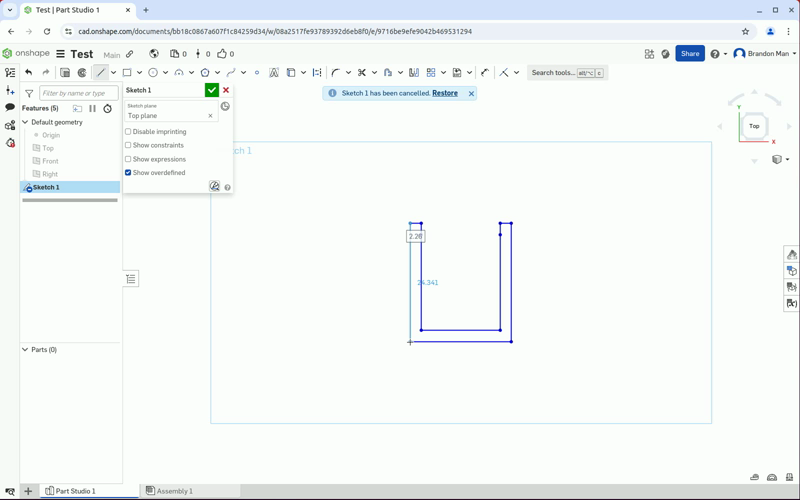
key(esc)
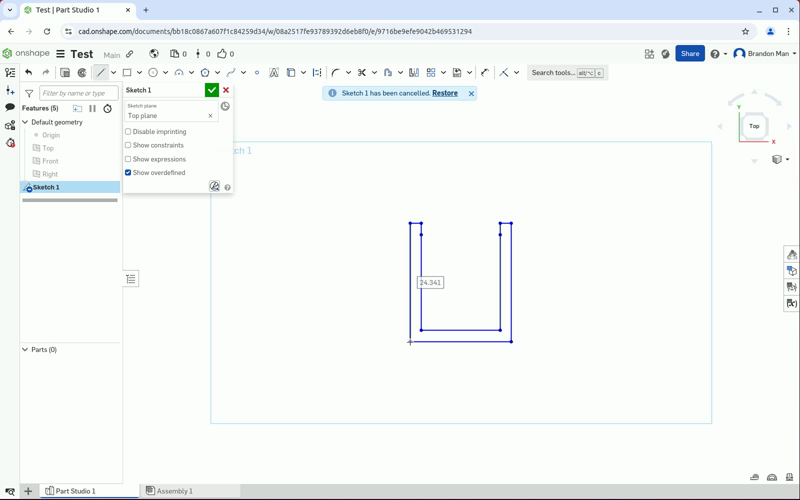
mouse_move(507, 321)
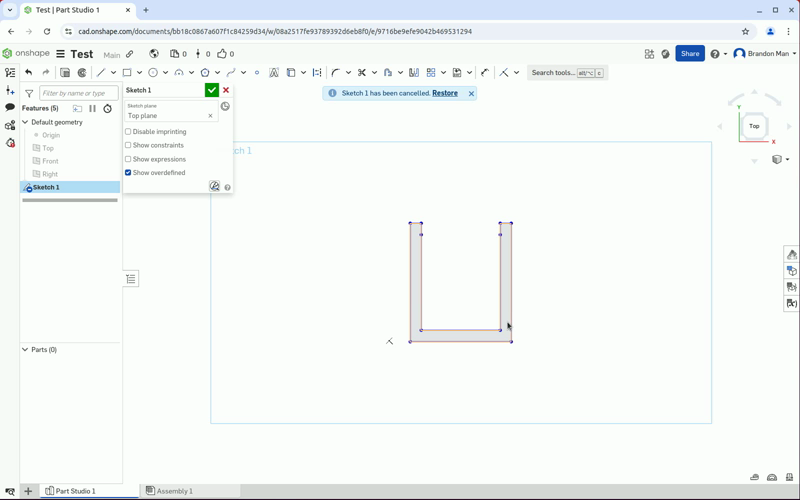
click(507, 321)
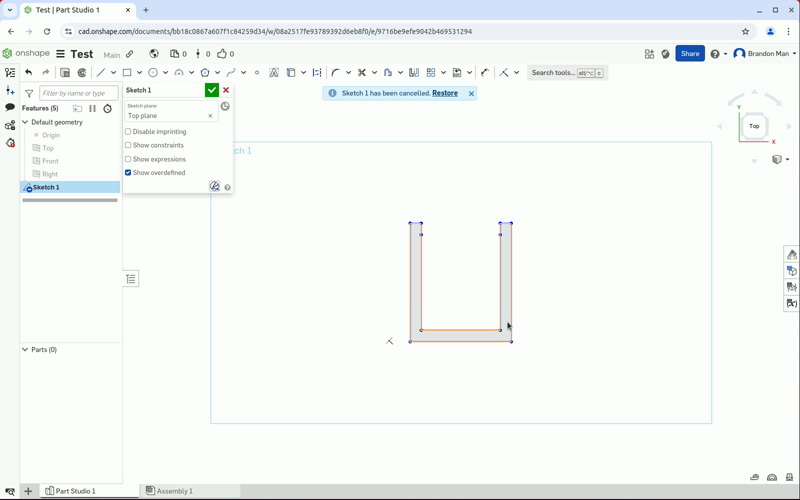
mouse_move(73, 352)
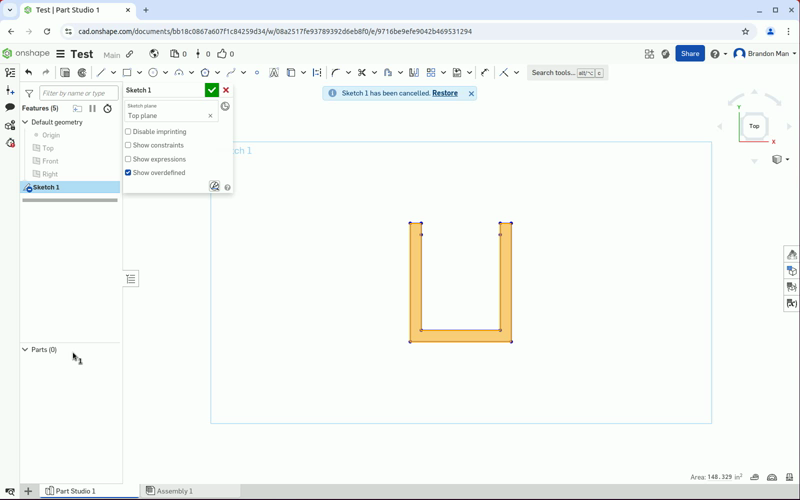
key(shift+y)
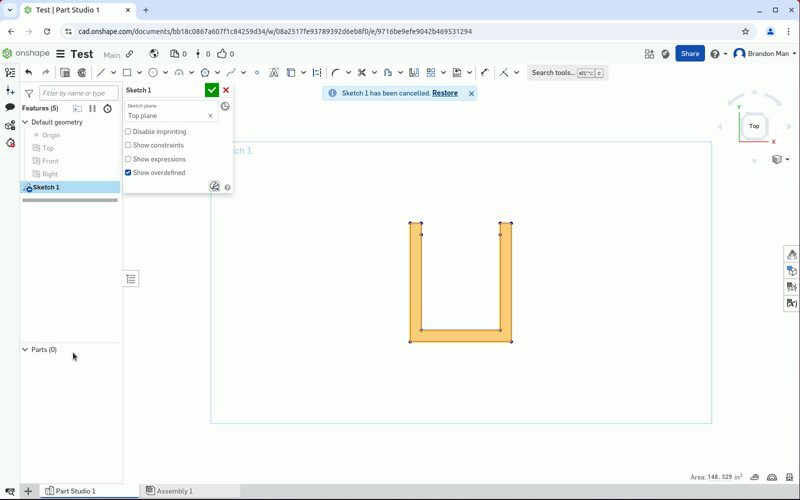
key(shift+e)
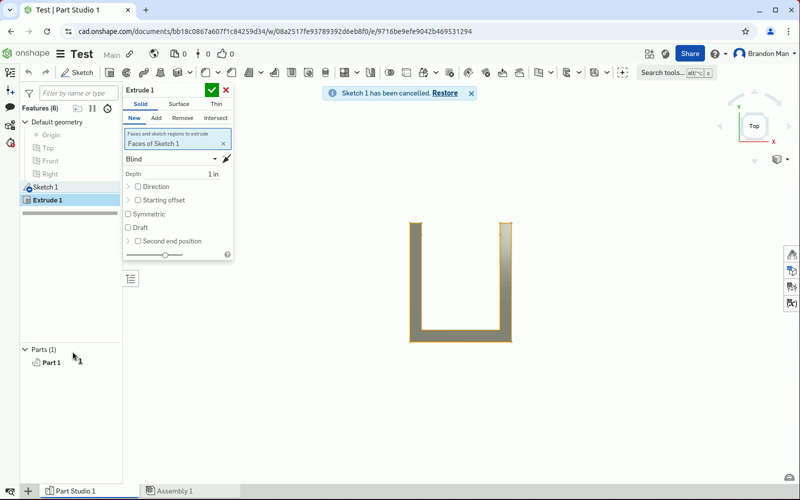
mouse_move(143, 106)
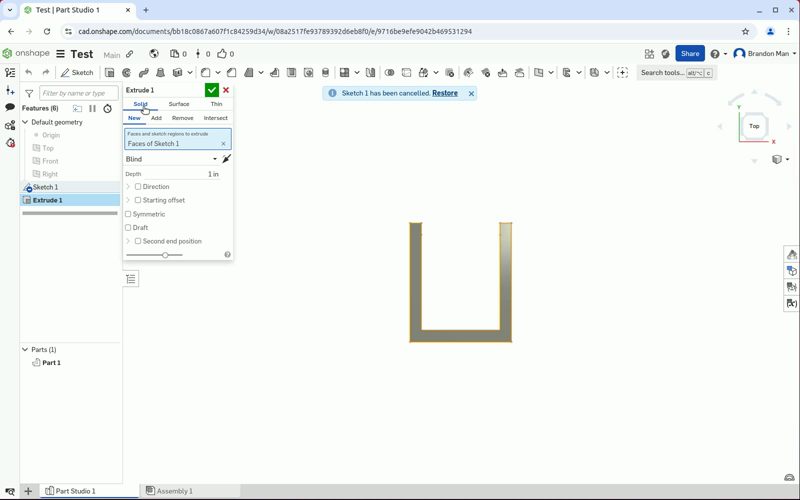
click(143, 106)
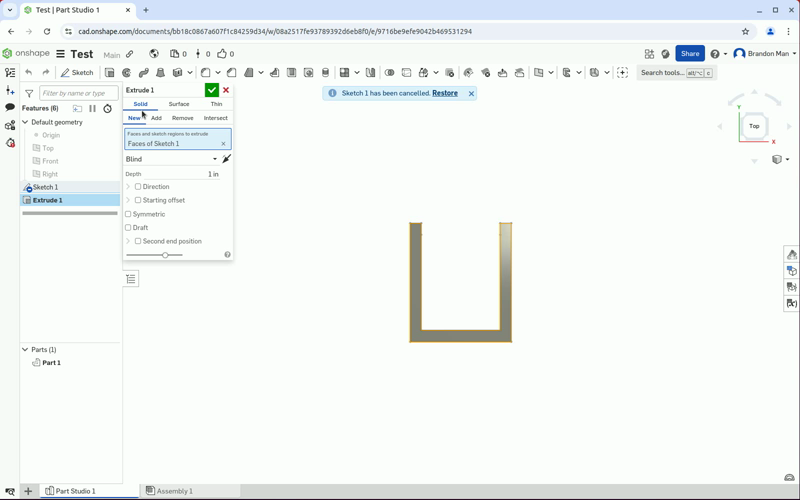
mouse_move(137, 120)
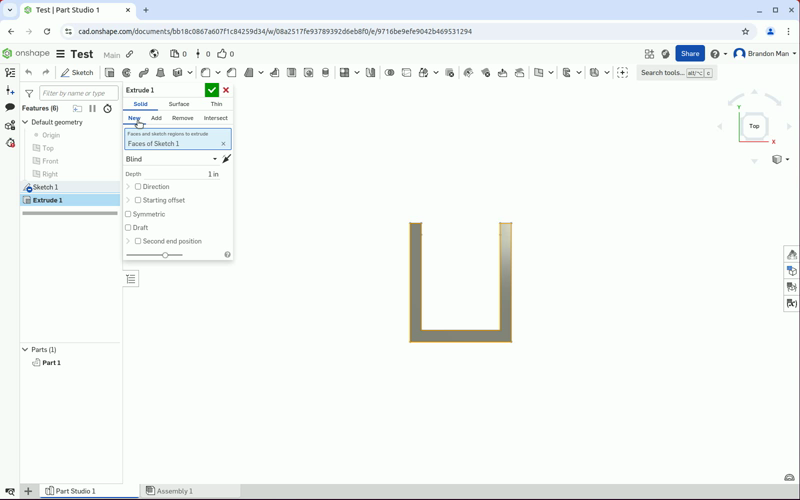
click(137, 120)
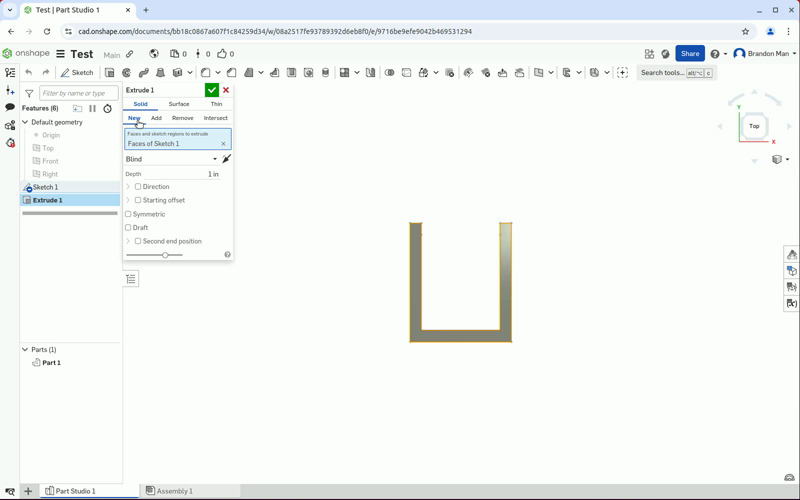
key(tab, 4)
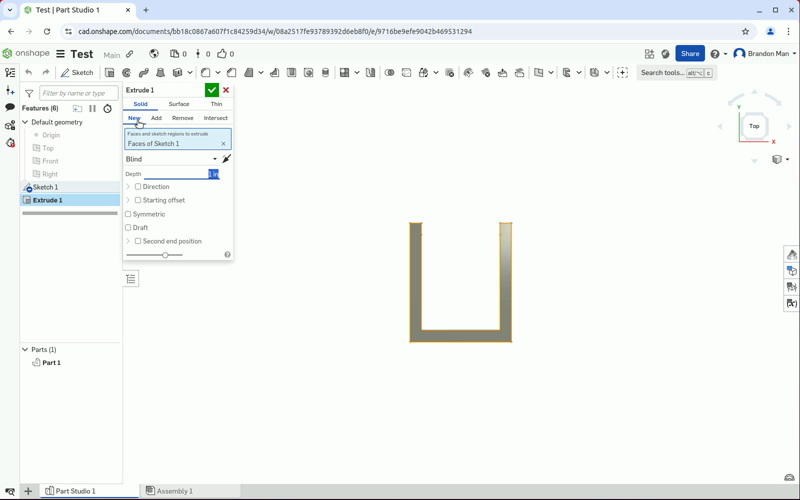
text(23.108)
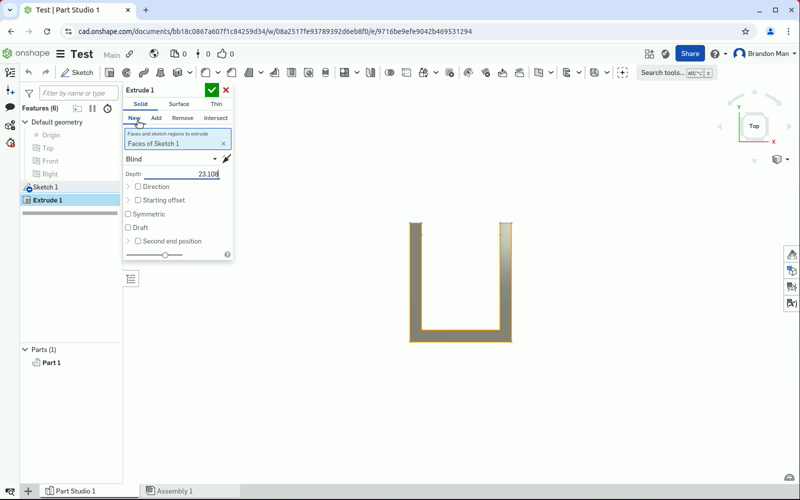
key(enter)
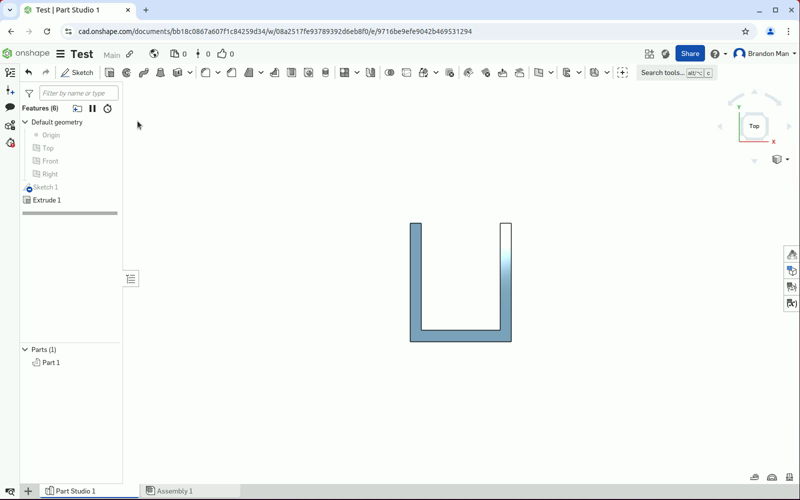
key(shift+h)
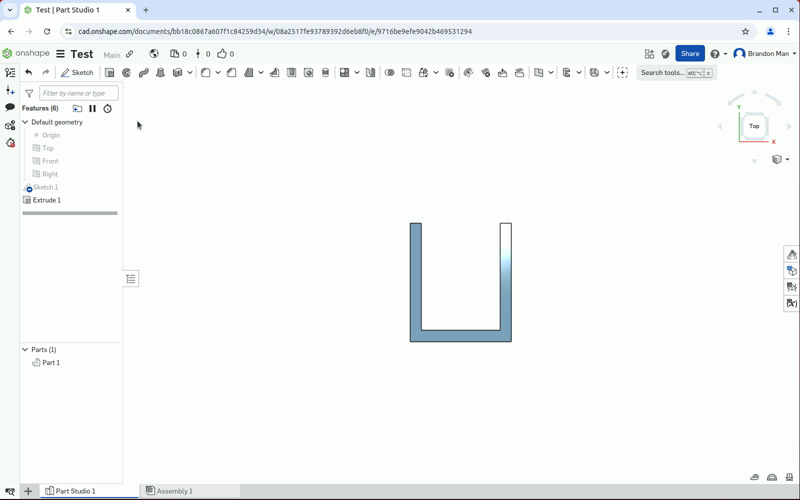
key(shift+h)
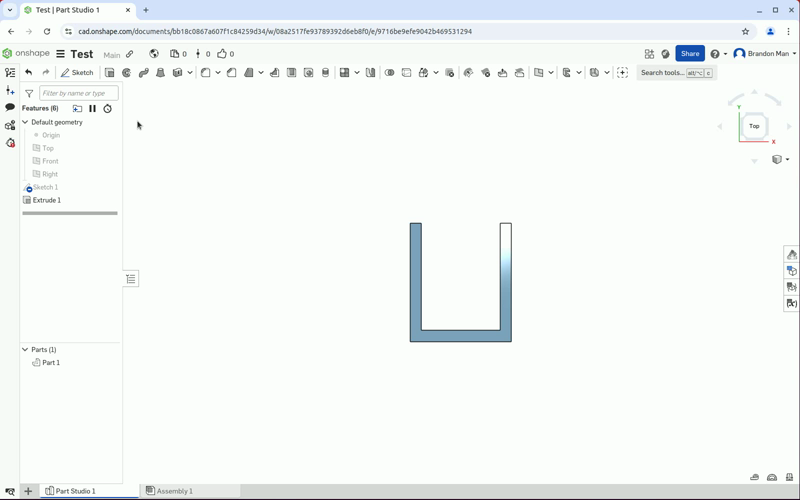
mouse_move(73, 189)
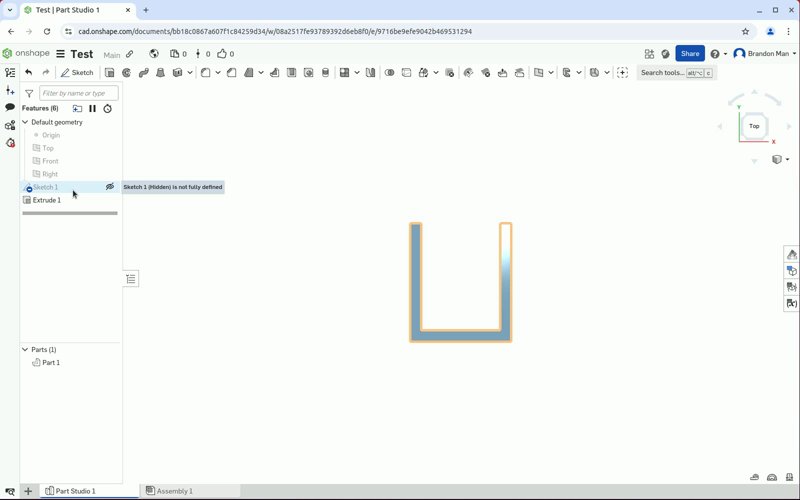
click(73, 189)
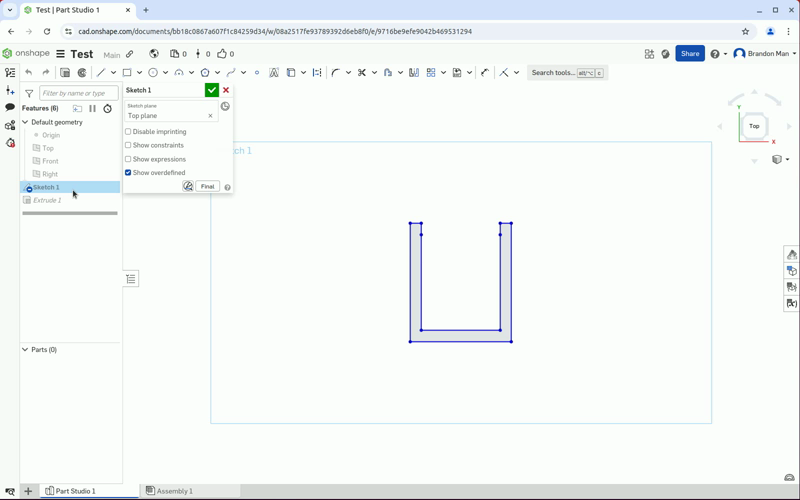
mouse_move(229, 92)
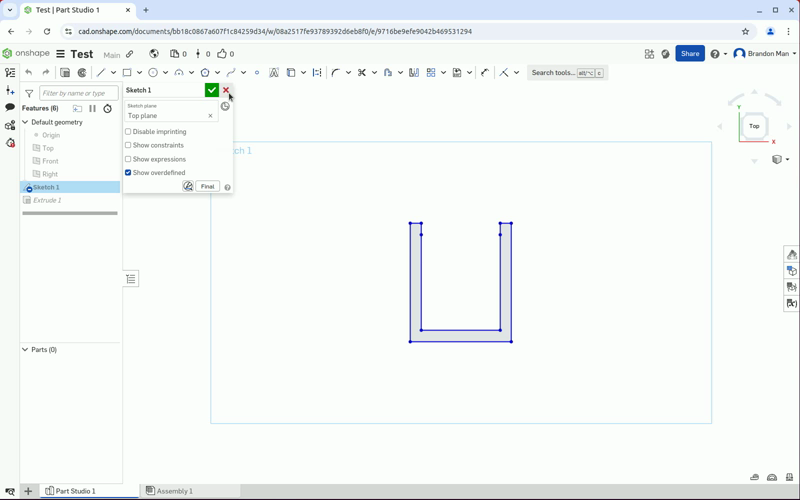
click(229, 92)
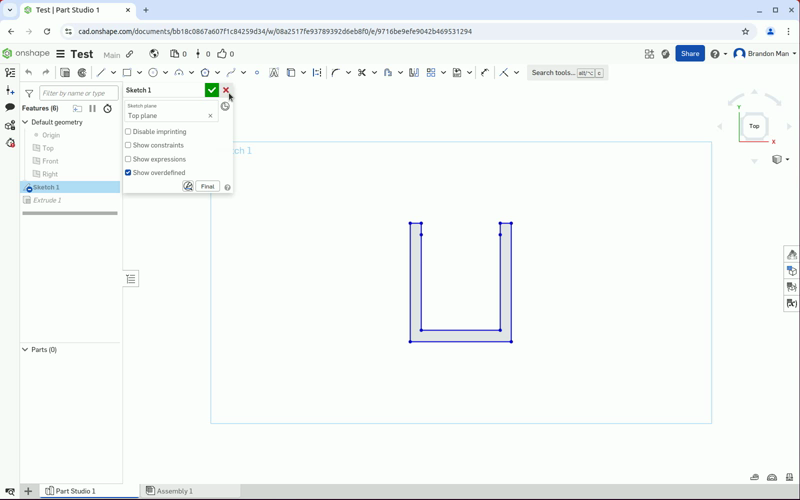
key(shift+s)
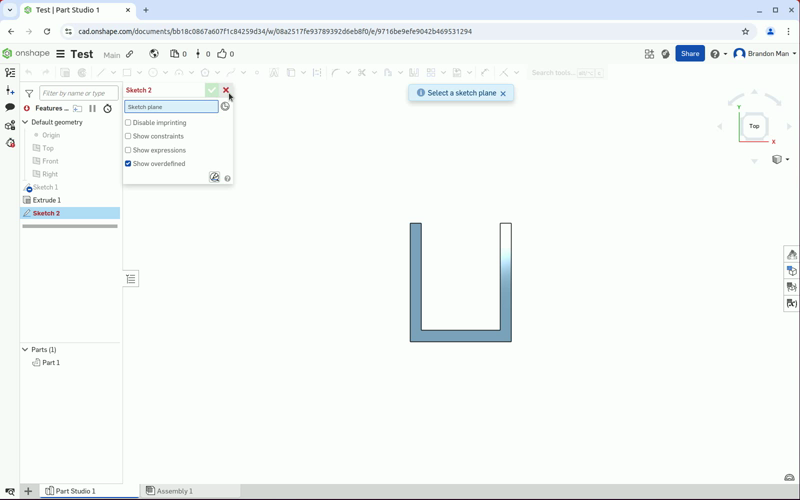
mouse_move(73, 150)
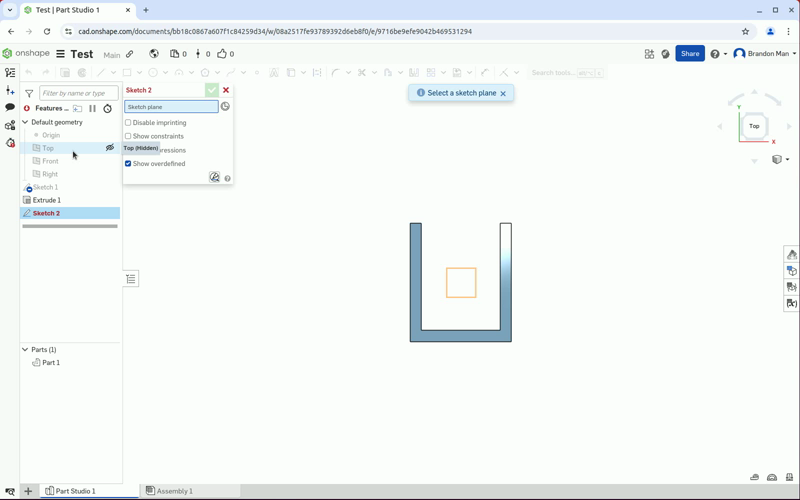
click(73, 150)
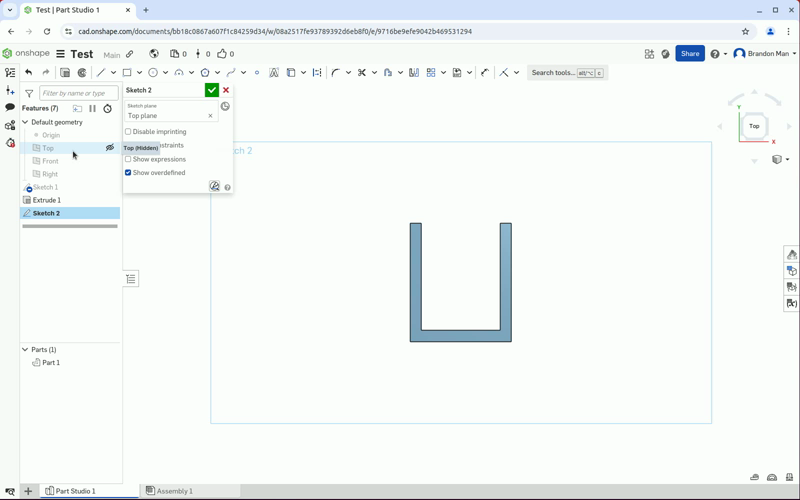
mouse_move(73, 352)
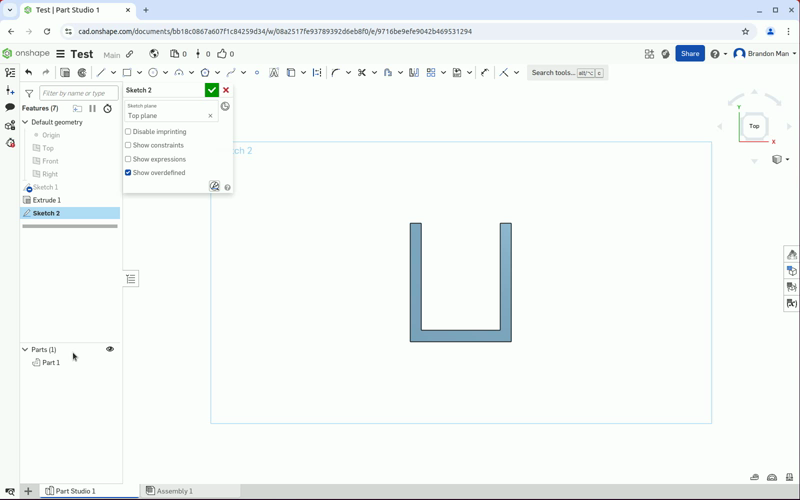
key(y)
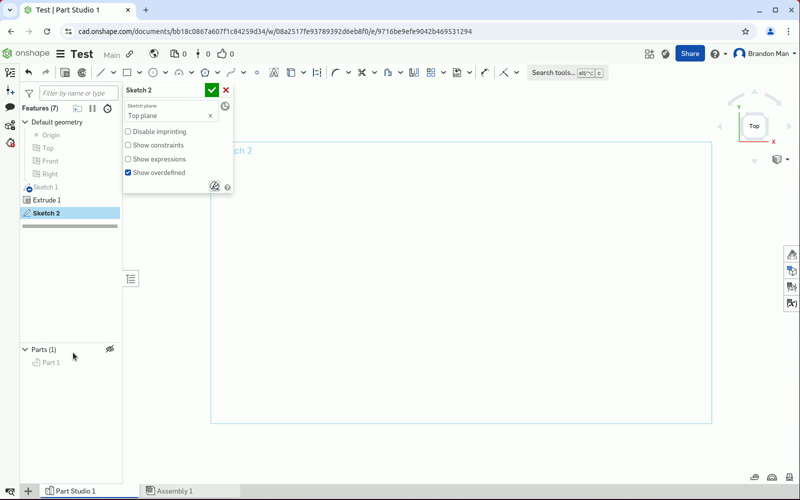
key(l)
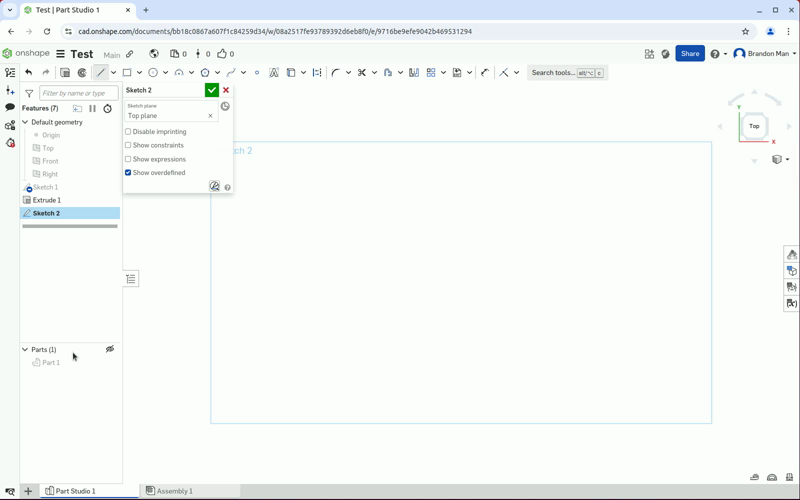
key_down(shift)
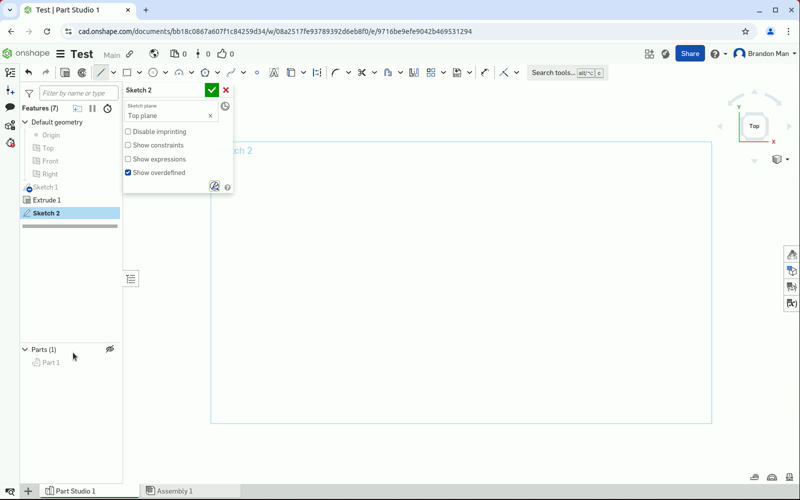
mouse_move(420, 234)
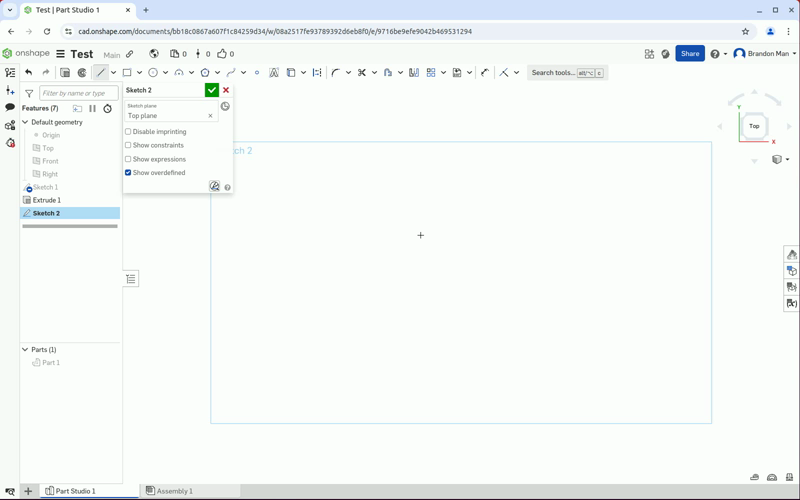
click(420, 234)
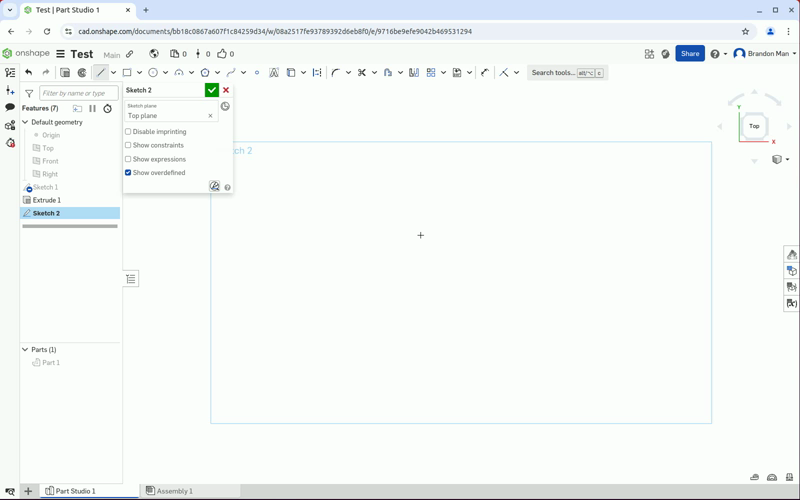
key_up(shift)
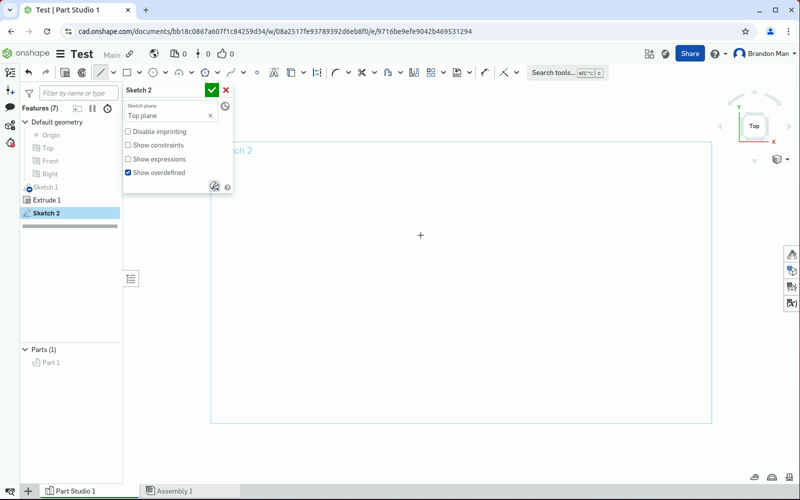
key_down(shift)
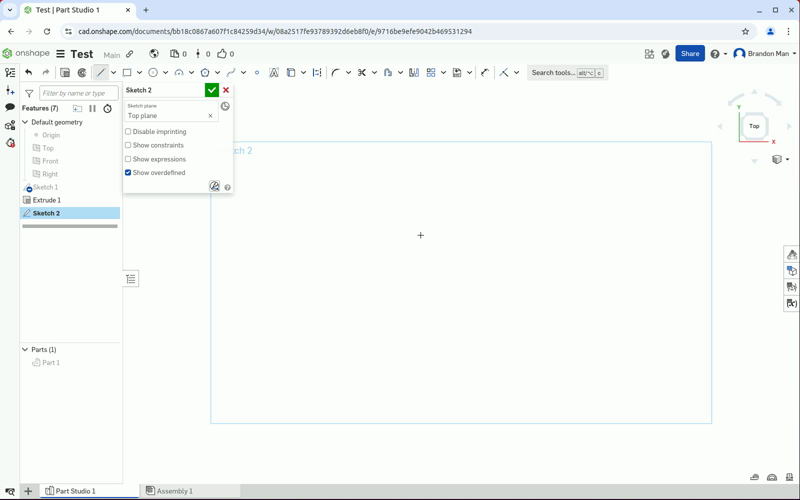
mouse_move(499, 234)
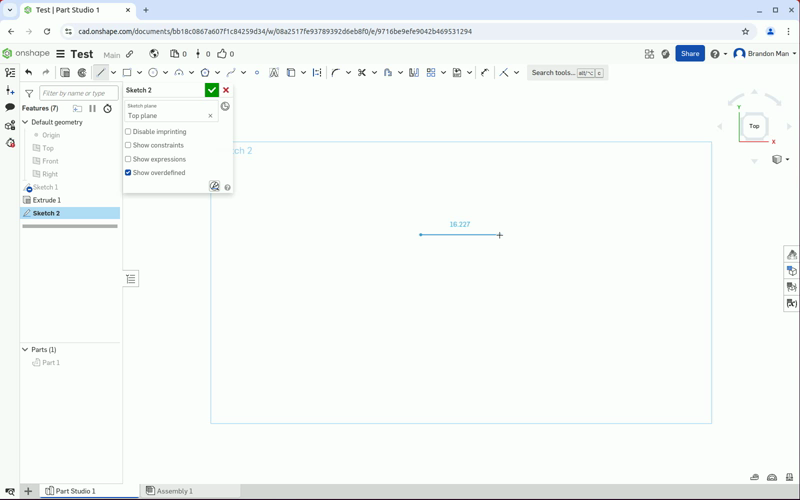
click(499, 234)
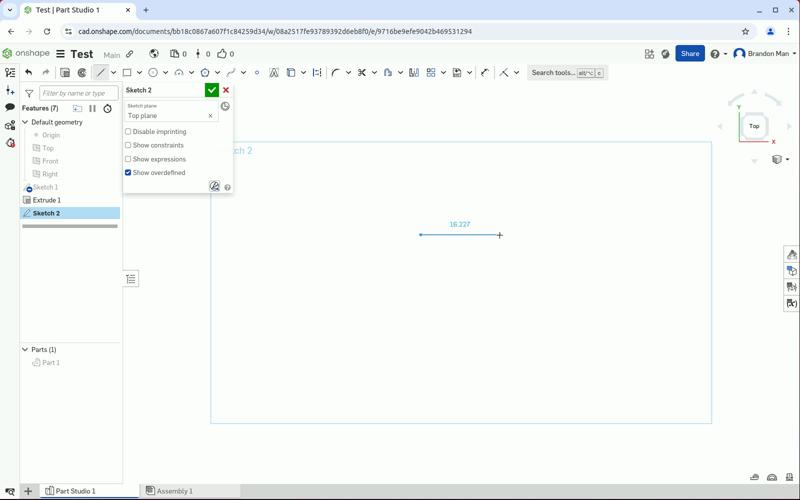
key_up(shift)
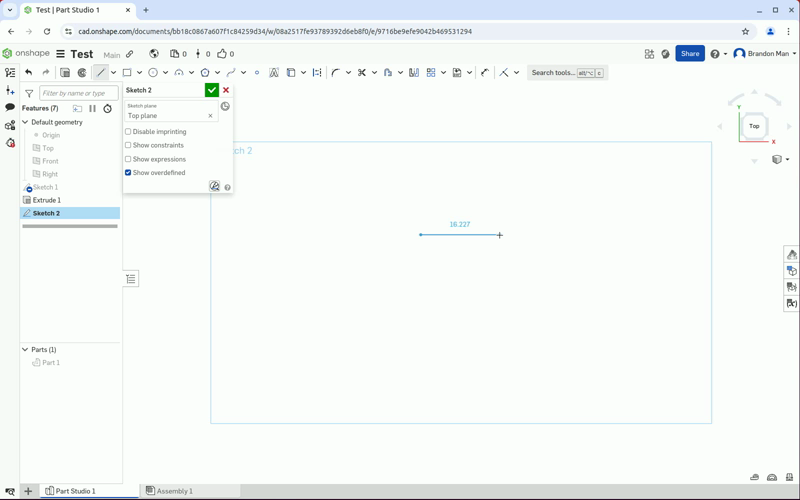
key_down(shift)
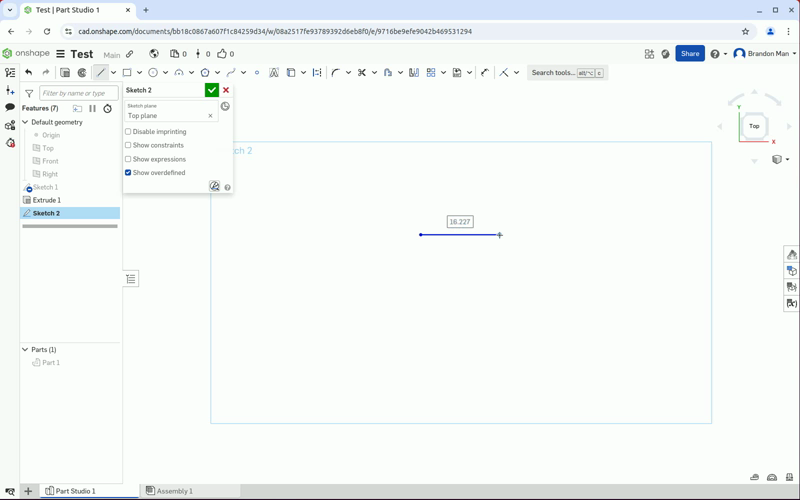
mouse_move(529, 234)
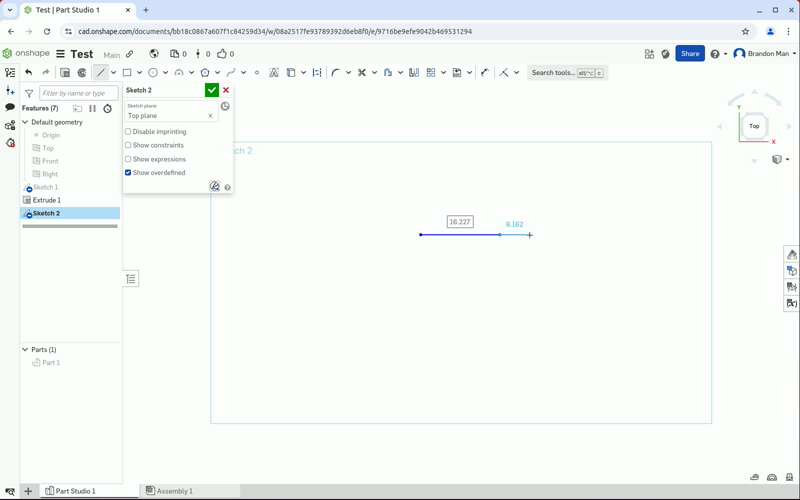
mouse_move(499, 223)
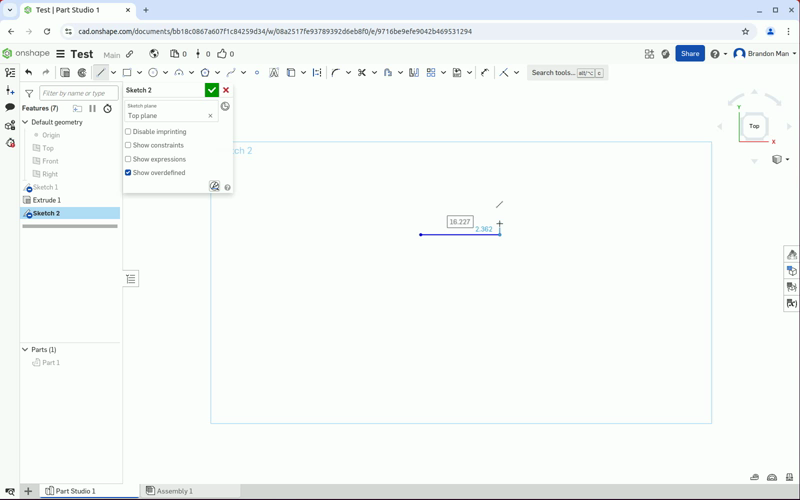
click(499, 223)
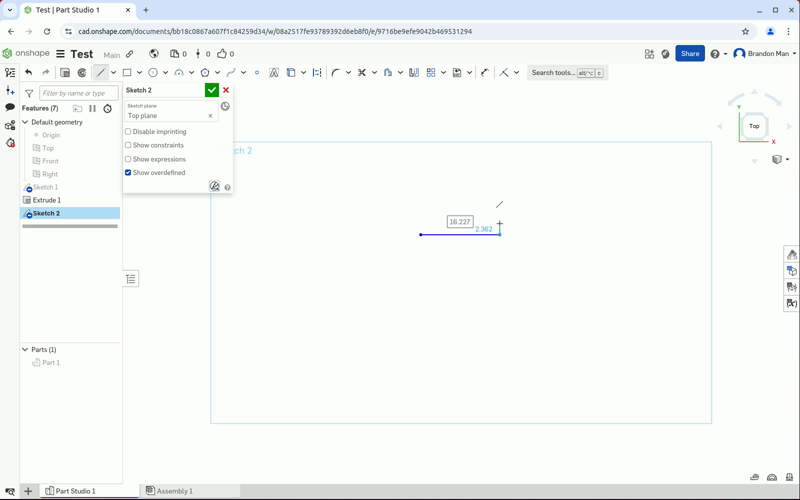
key_up(shift)
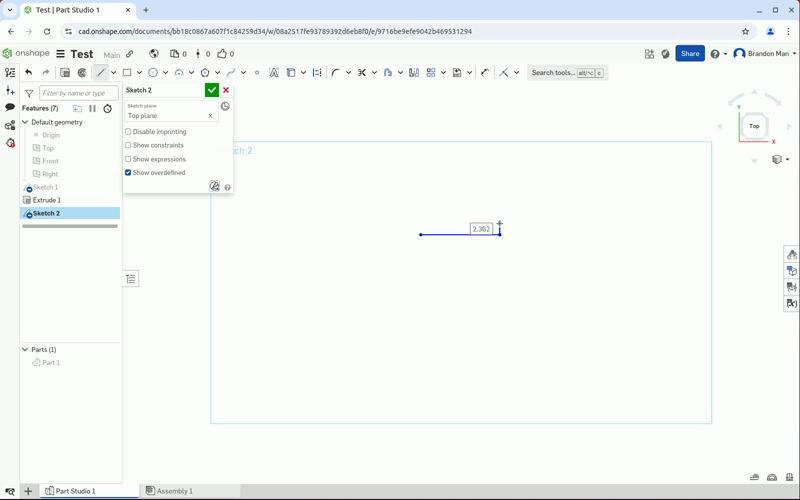
key_down(shift)
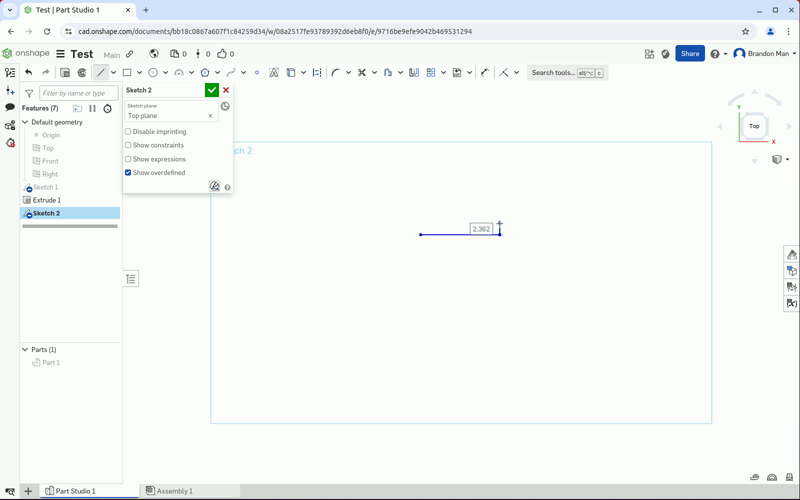
mouse_move(420, 223)
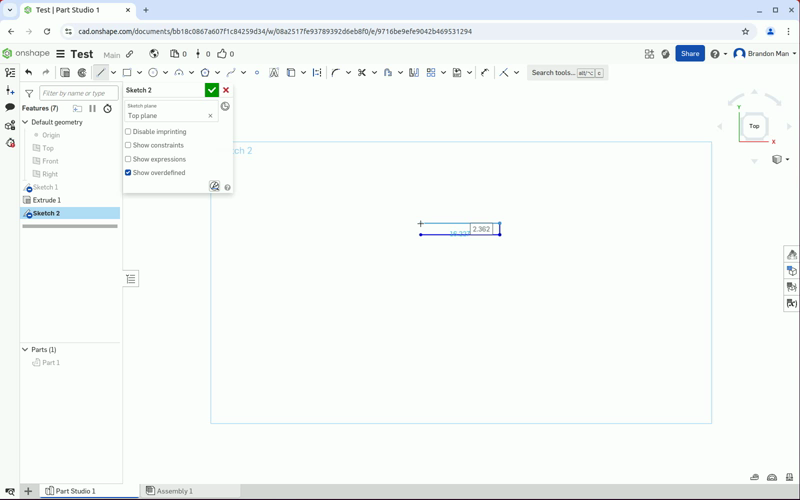
click(420, 223)
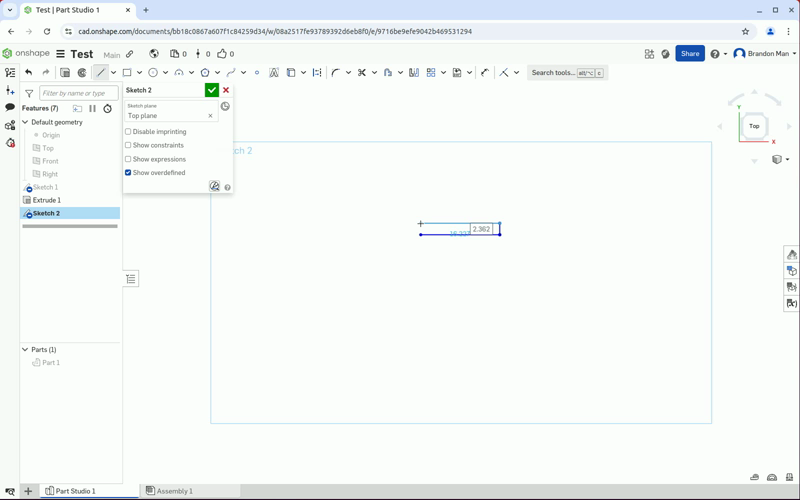
key_up(shift)
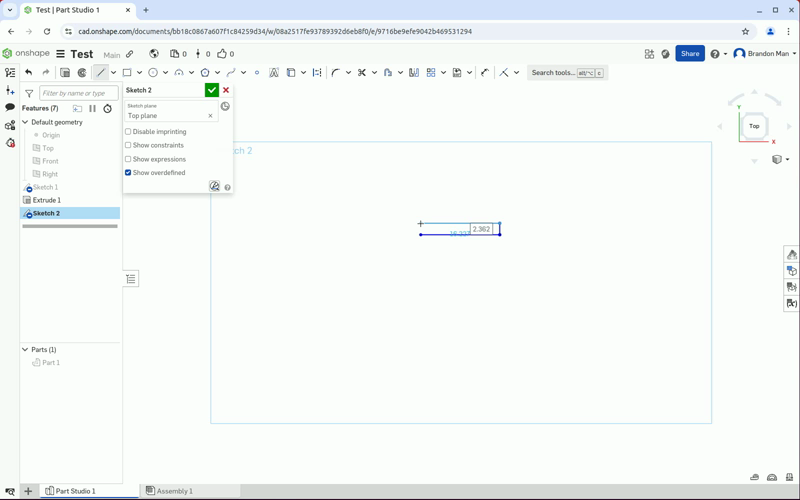
mouse_move(450, 223)
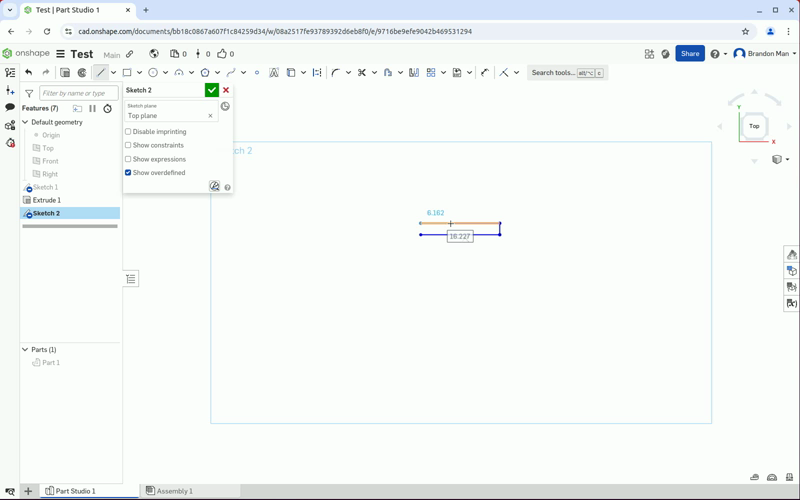
key_down(shift)
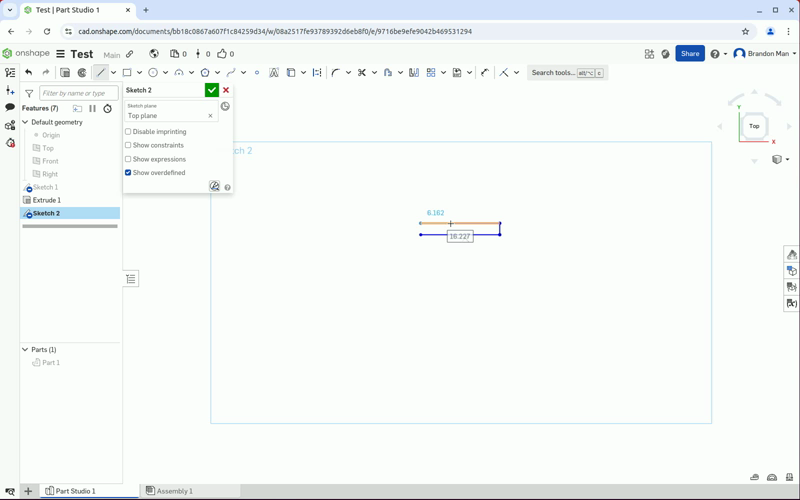
mouse_move(420, 234)
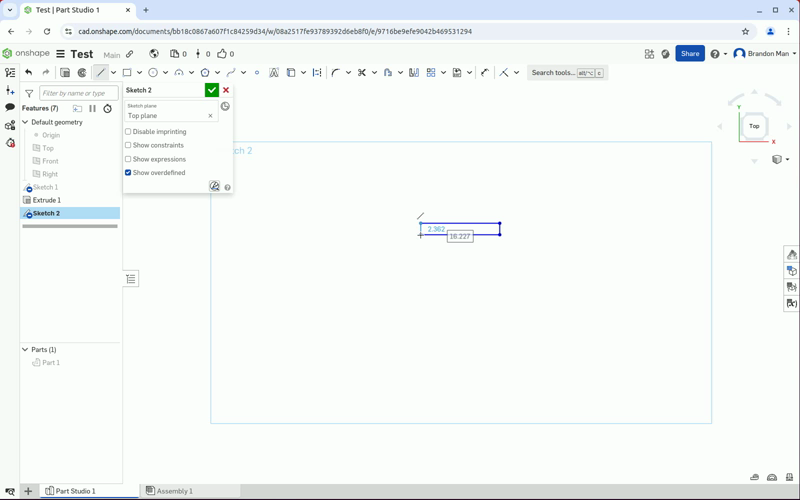
key_up(shift)
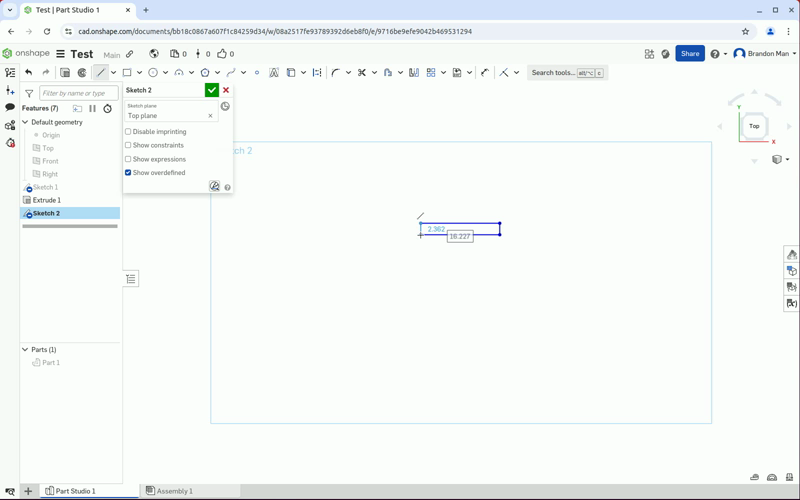
click(420, 234)
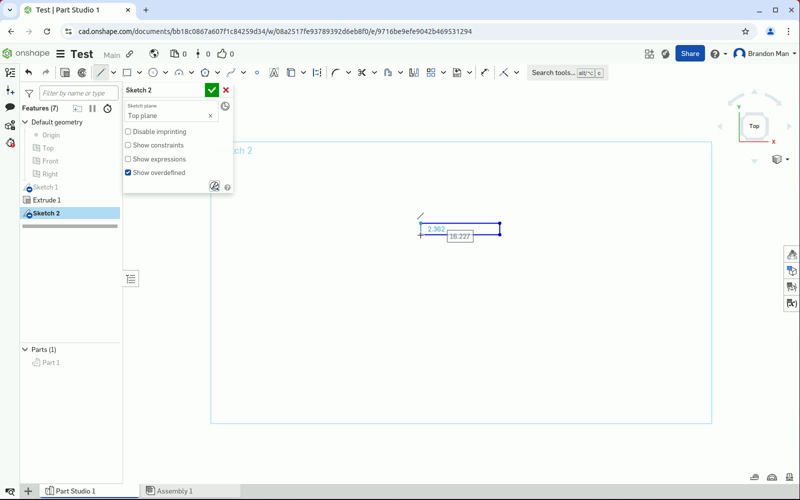
key(esc)
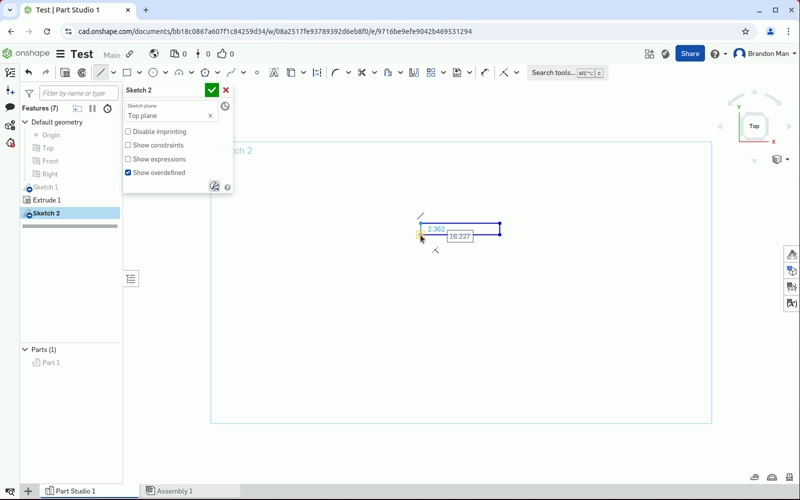
mouse_move(447, 231)
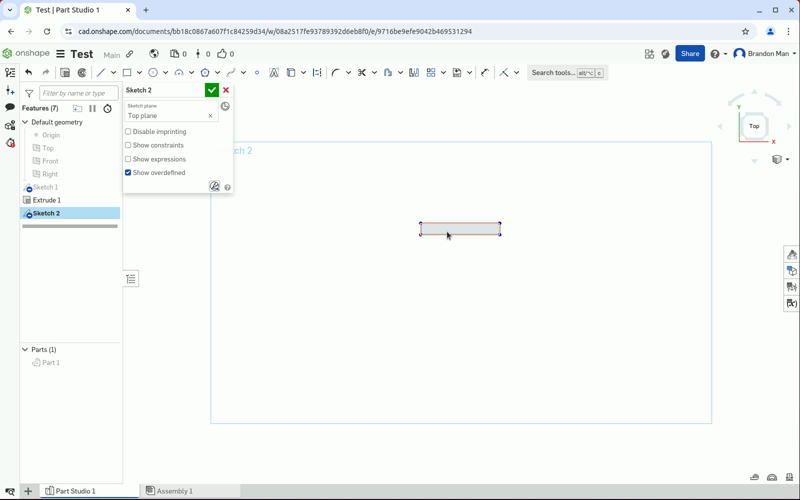
scroll(6)
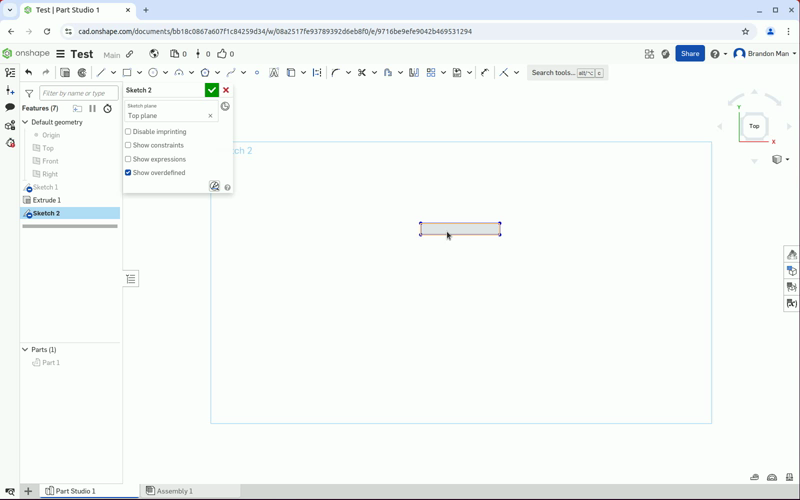
scroll(6)
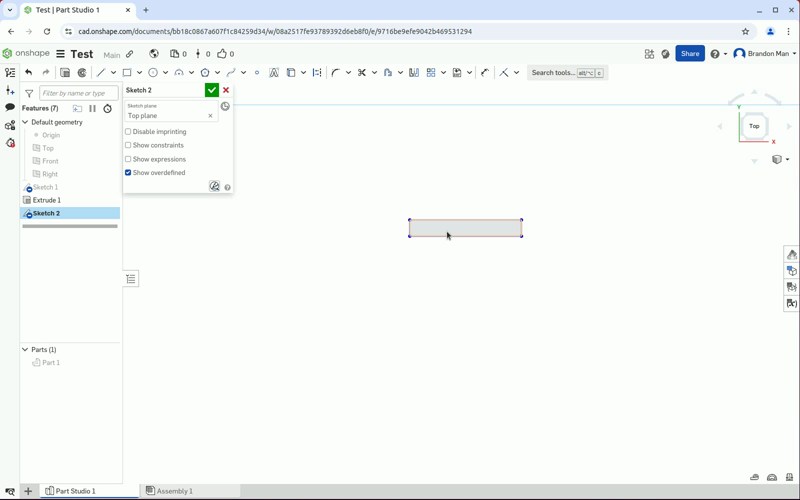
scroll(6)
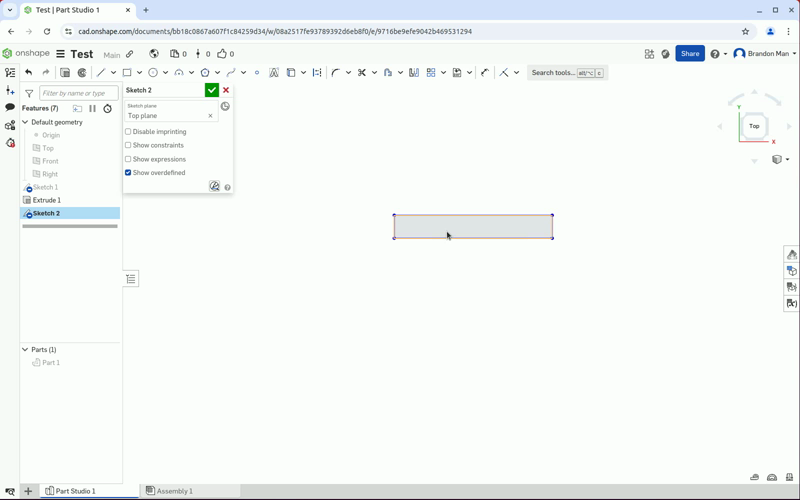
scroll(6)
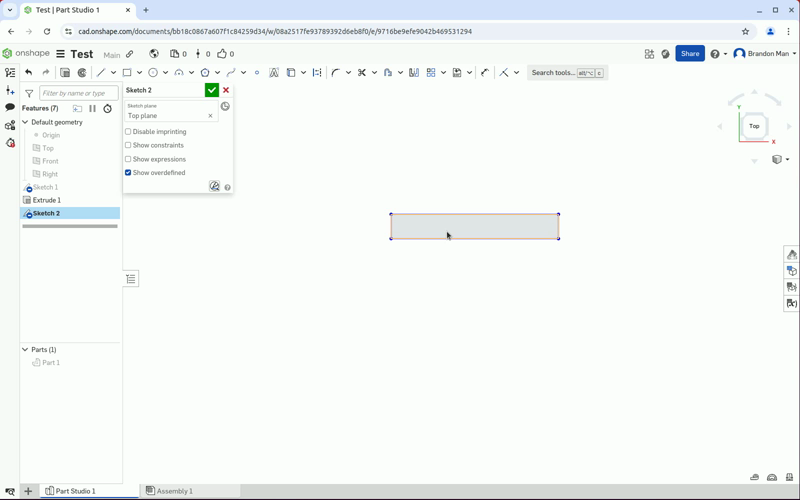
scroll(6)
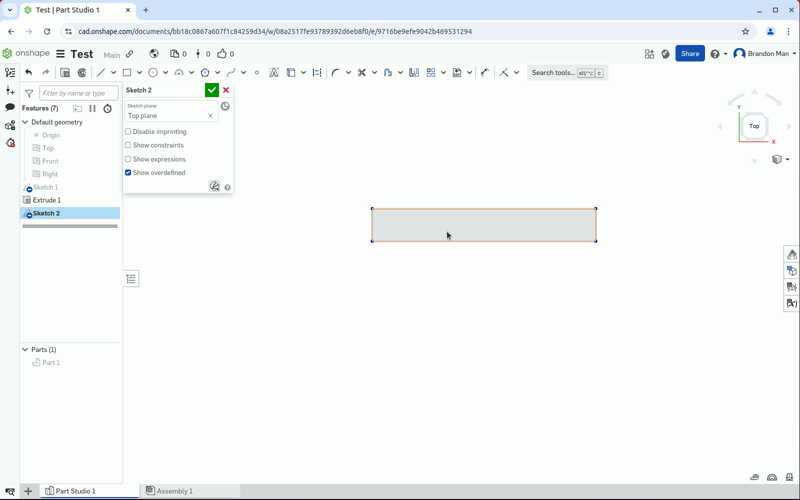
scroll(6)
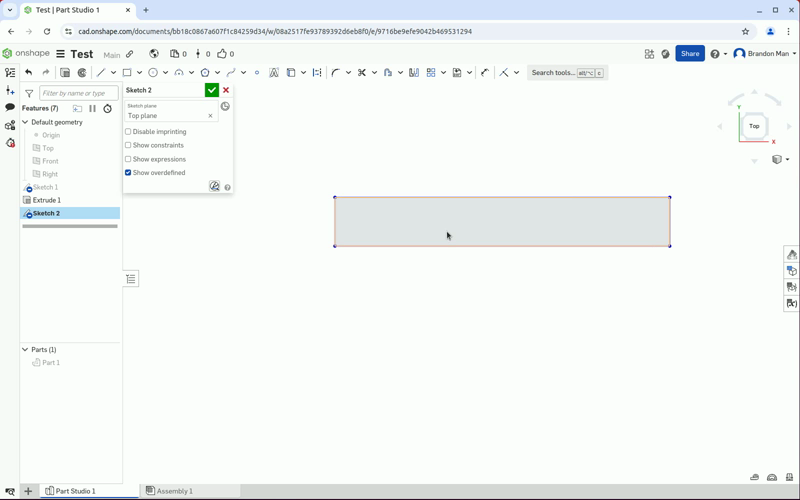
scroll(6)
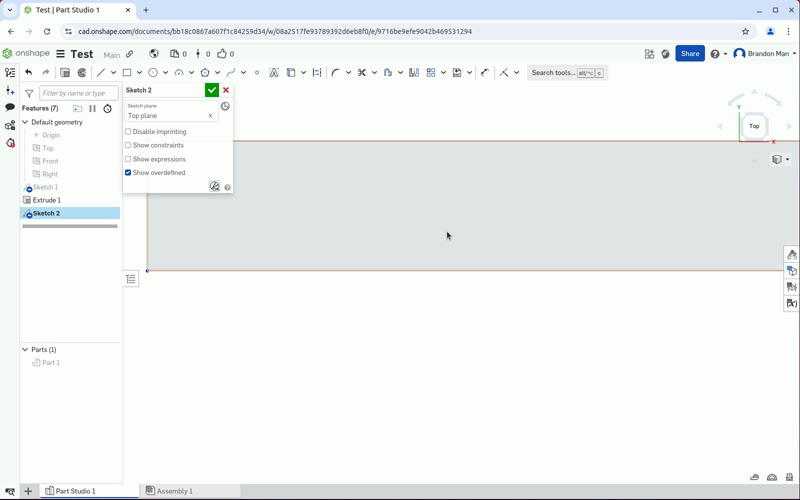
click(447, 231)
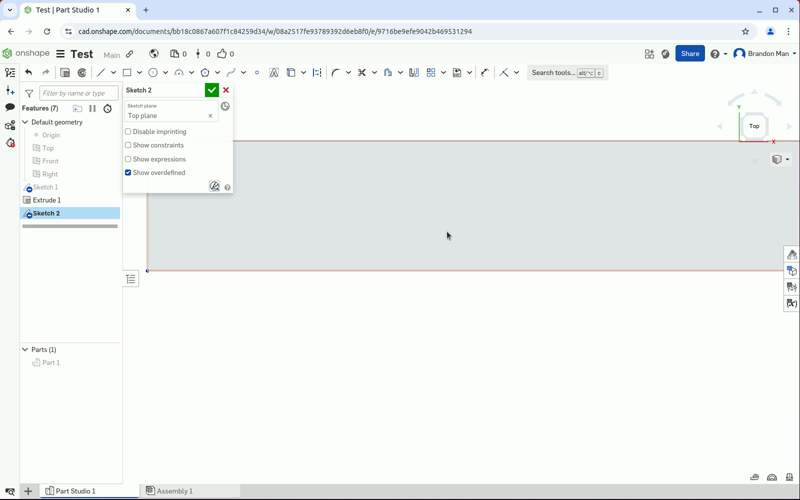
scroll(-6)
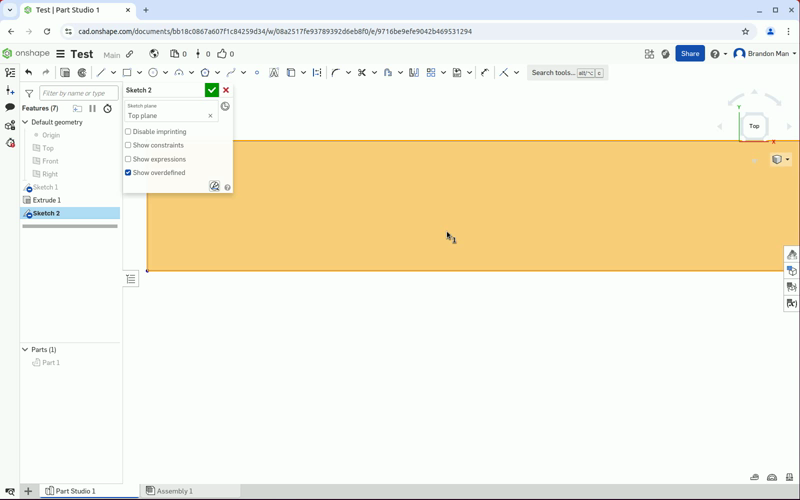
scroll(-6)
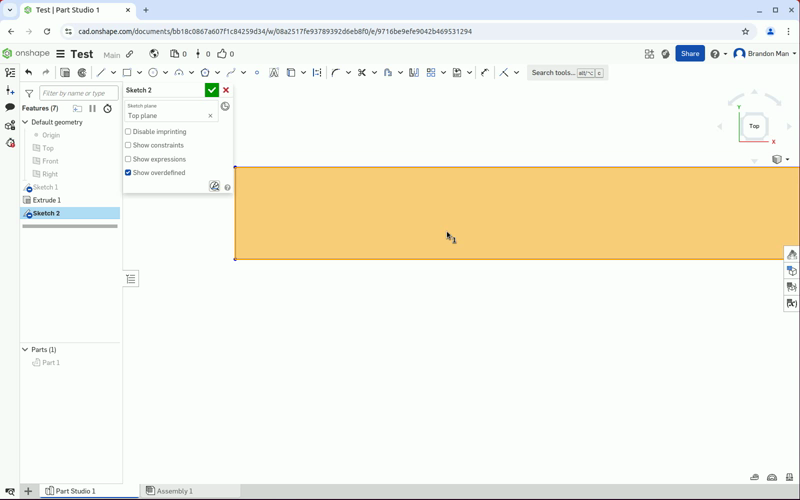
scroll(-6)
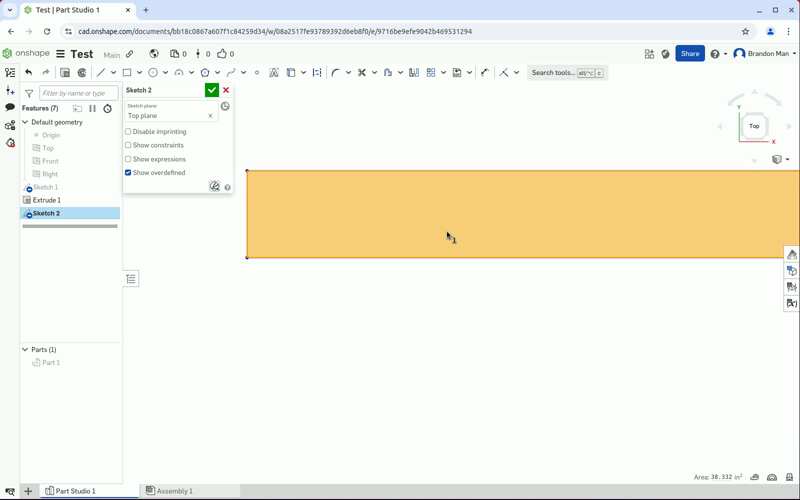
scroll(-6)
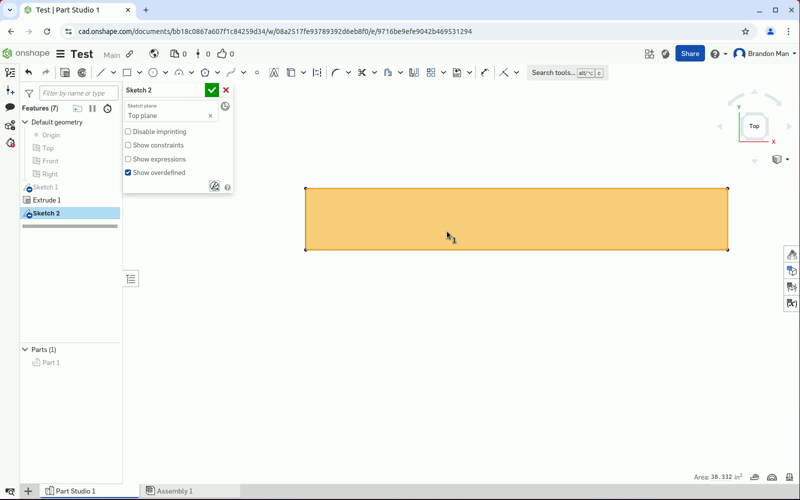
scroll(-6)
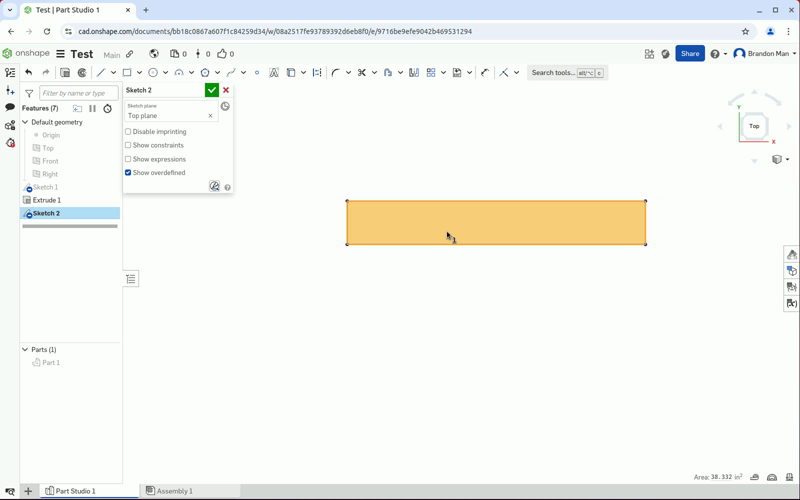
scroll(-6)
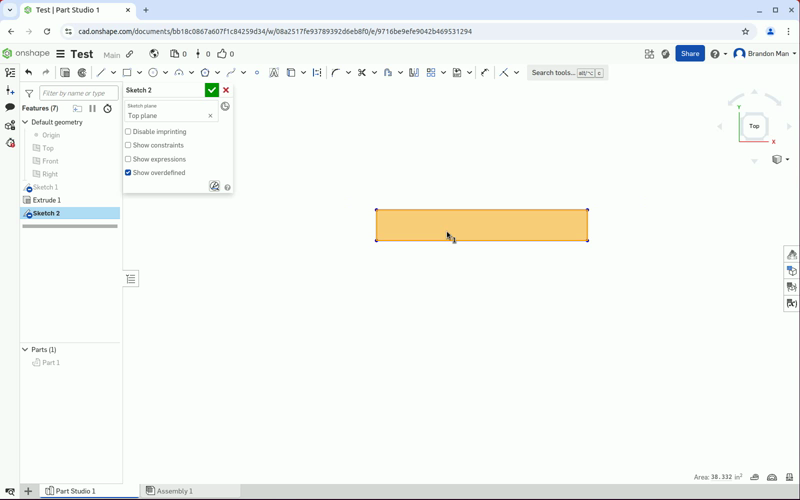
scroll(-6)
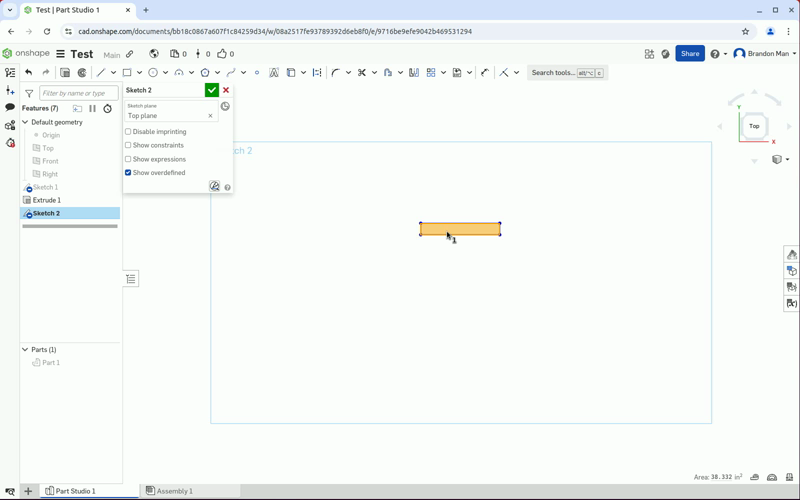
mouse_move(73, 352)
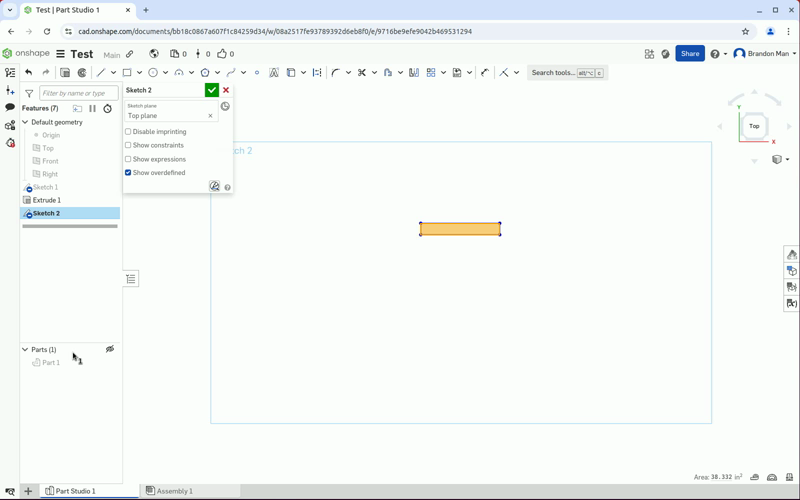
key(shift+y)
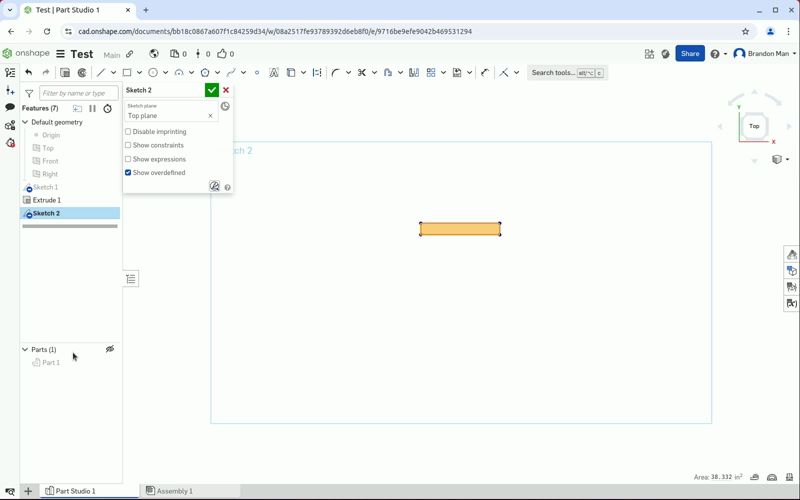
key(shift+e)
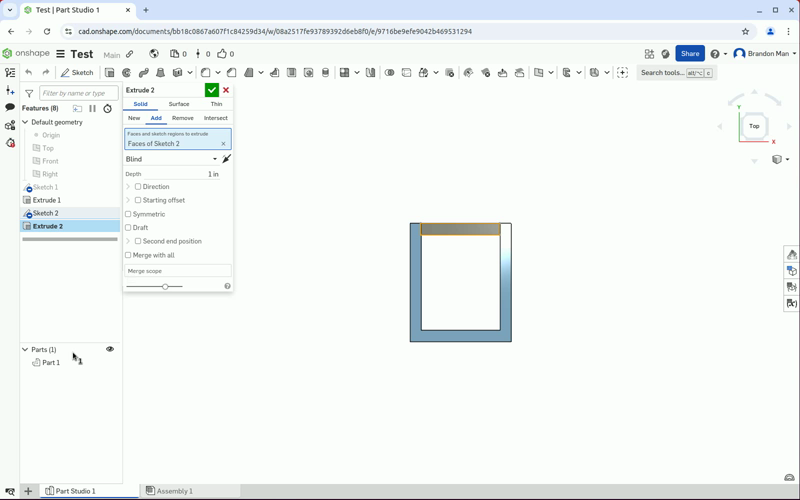
mouse_move(143, 106)
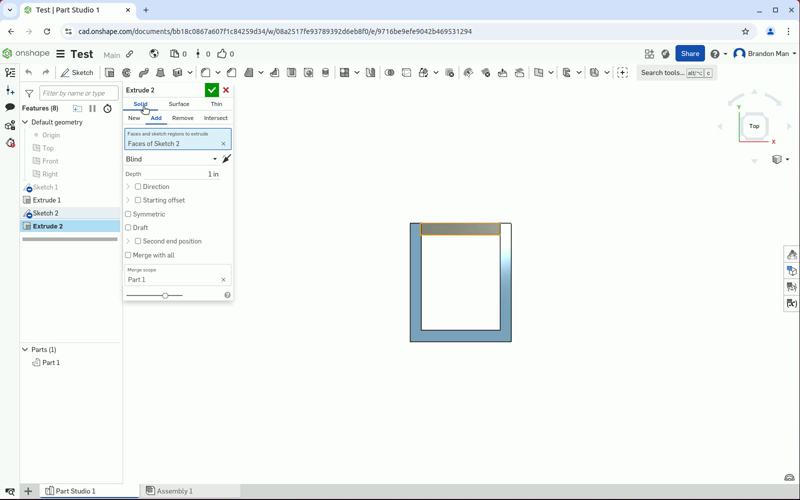
click(143, 106)
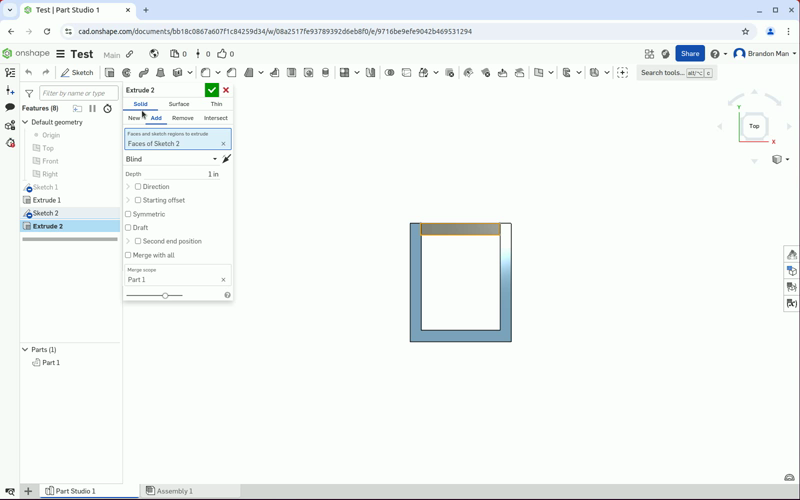
mouse_move(137, 120)
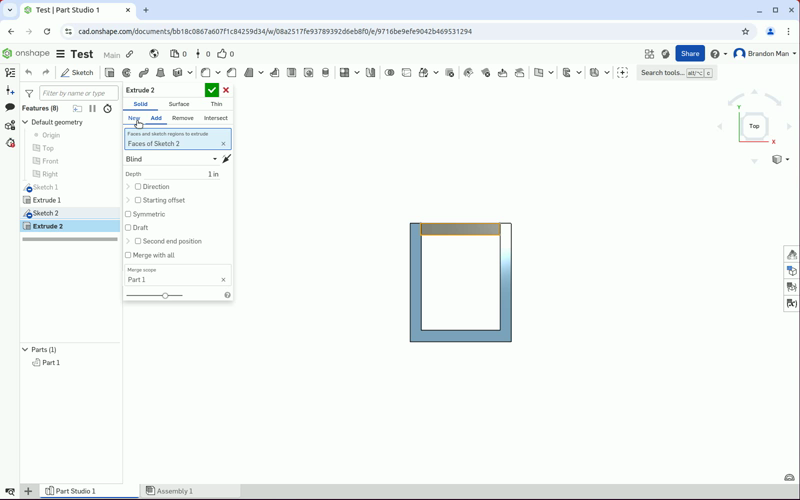
click(137, 120)
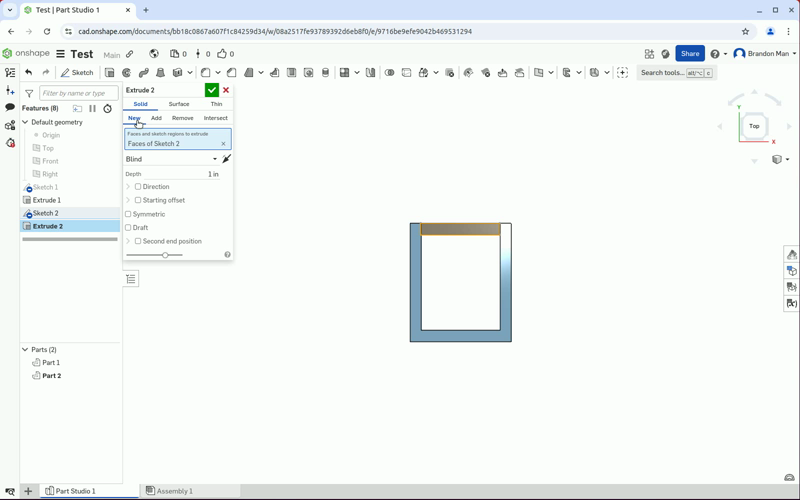
key(tab, 4)
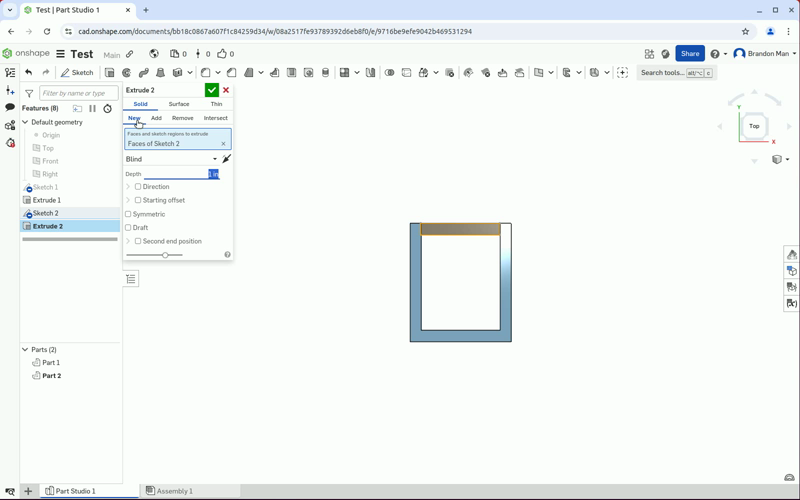
text(17.331)
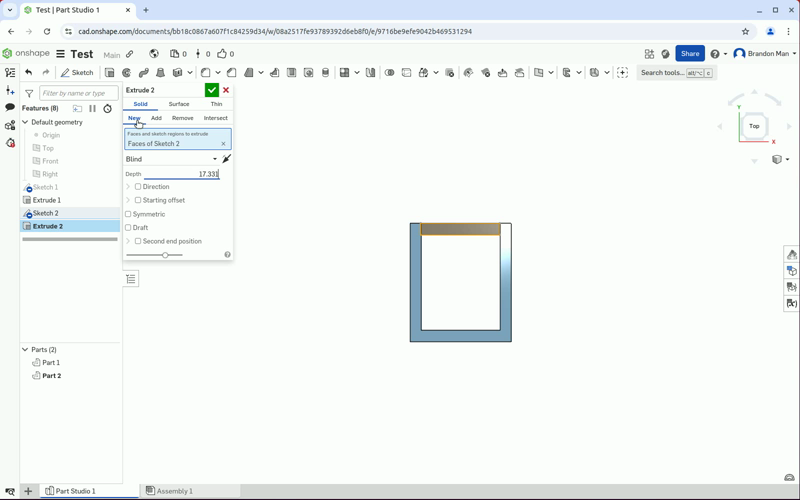
key(enter)
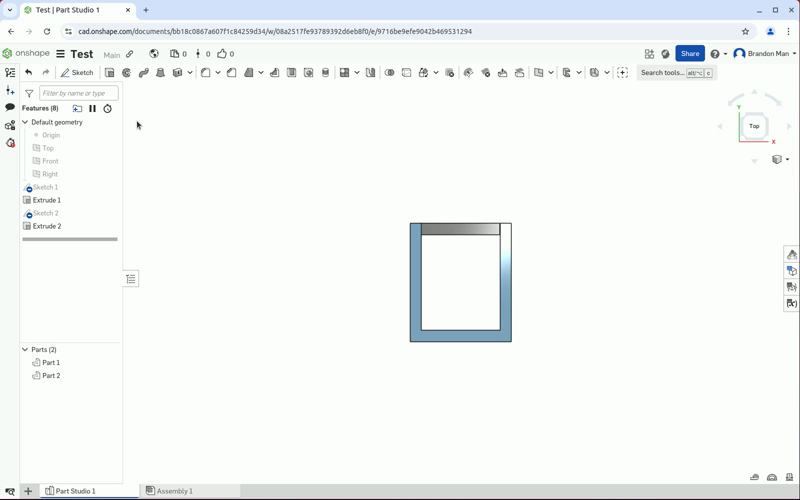
key(shift+h)
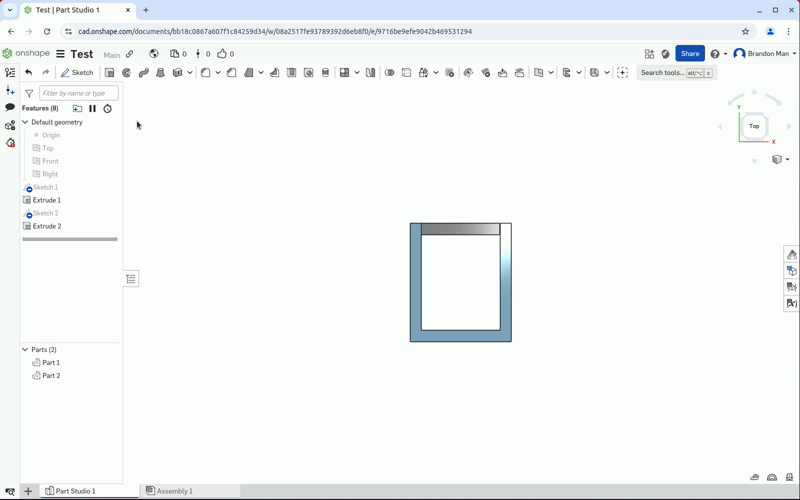
key(shift+h)
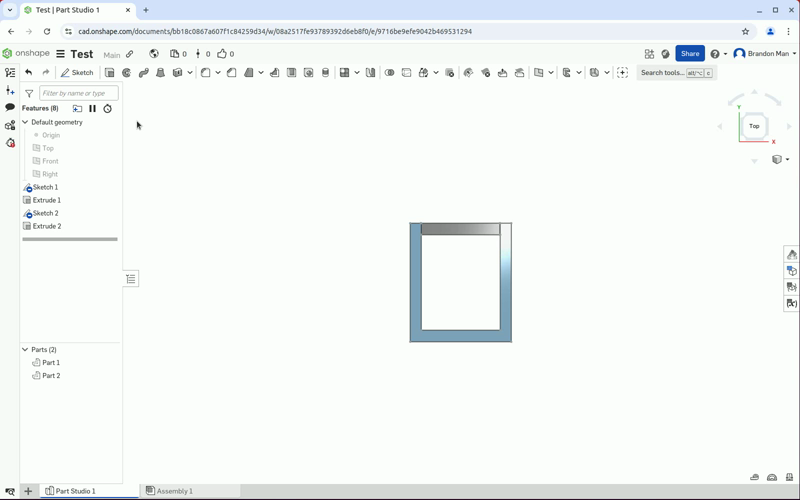
key(shift+7)
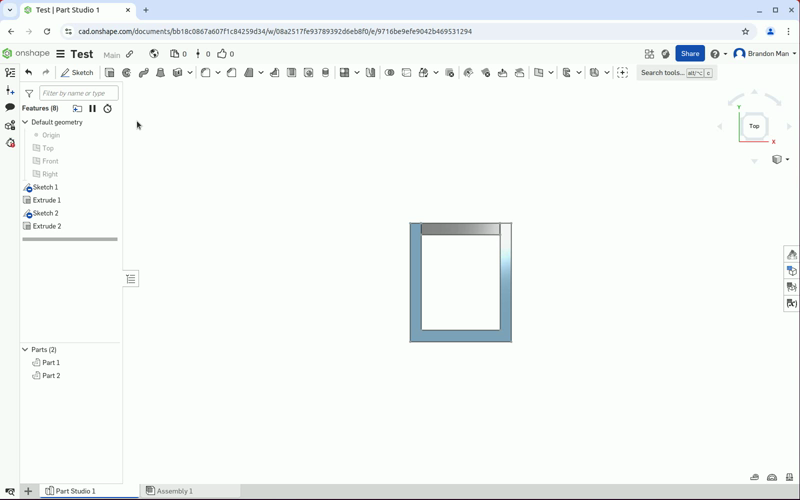
key(up, 3)
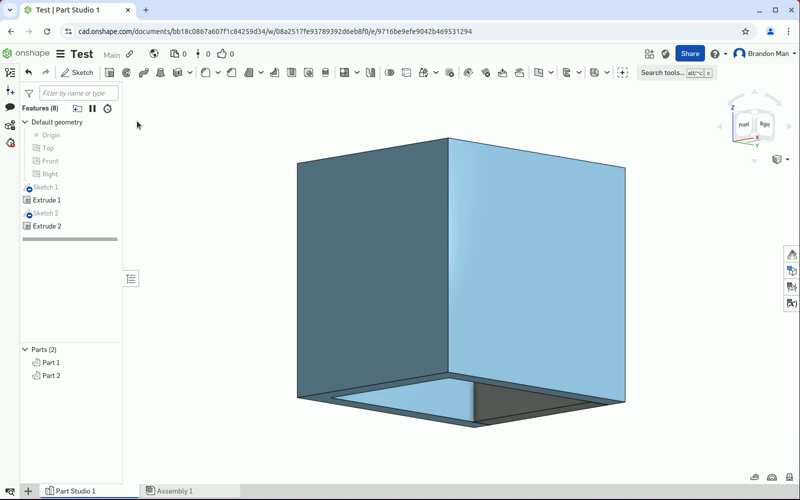
key(left, 3)
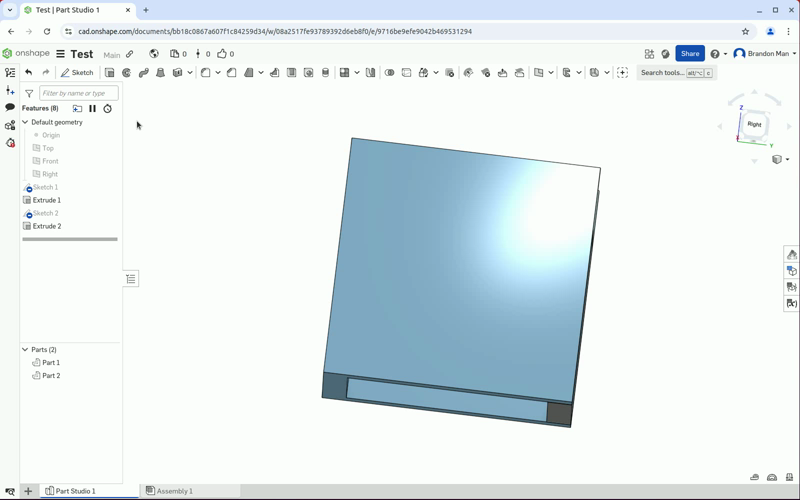
key(right, 3)
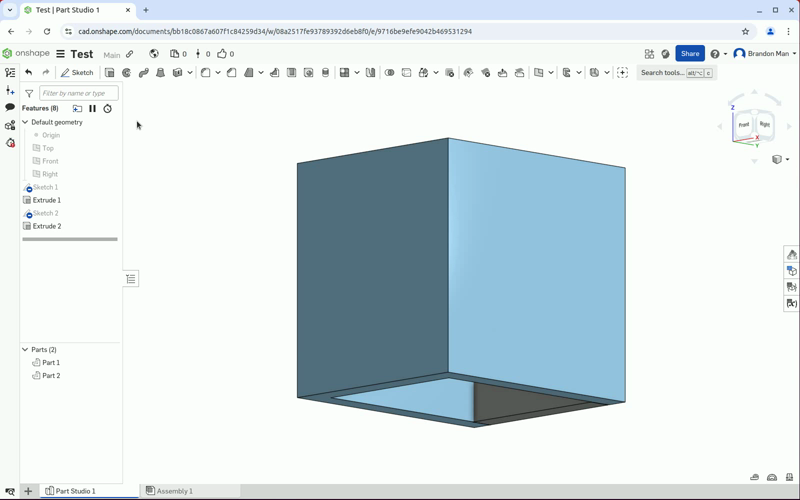
key(down, 3)
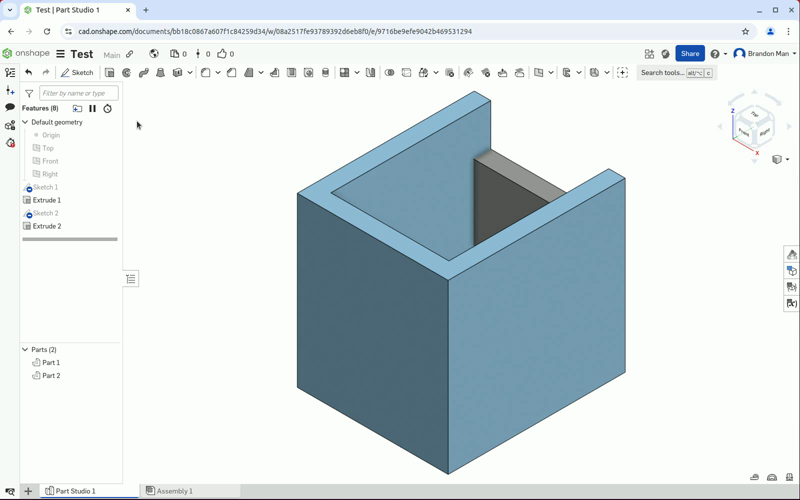
mouse_move(73, 189)
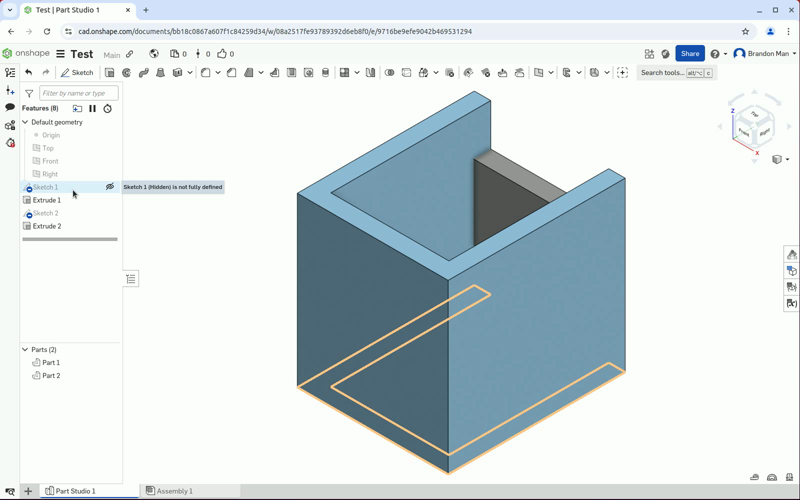
click(73, 189)